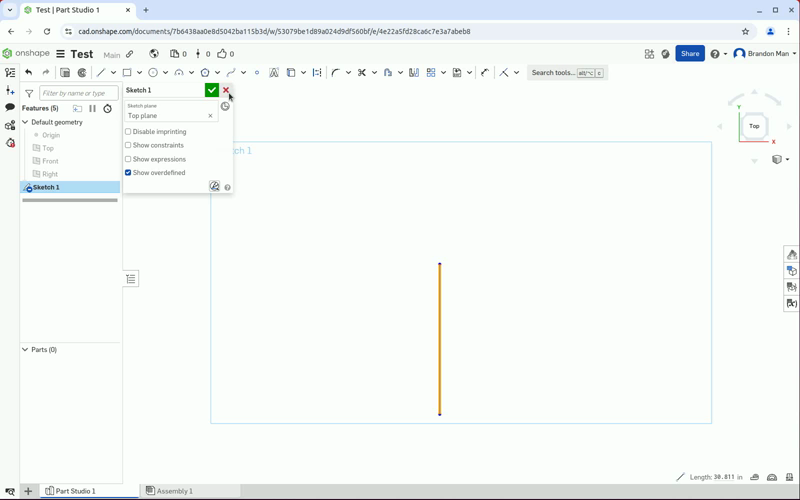
key(shift+h)
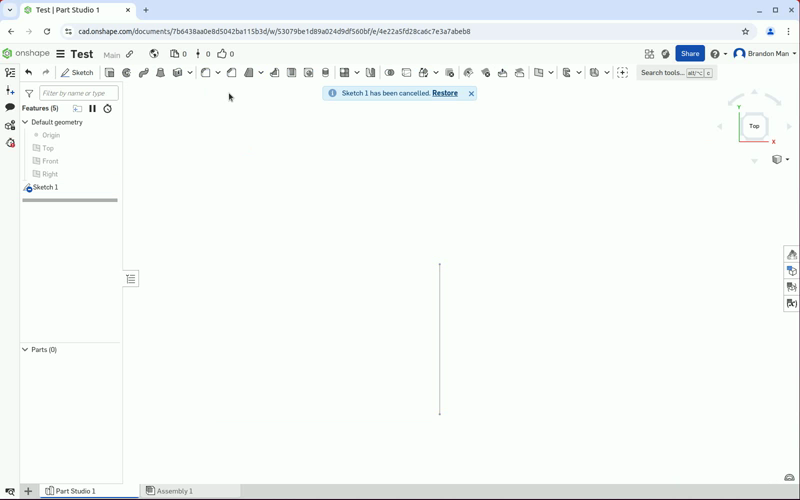
key(shift+s)
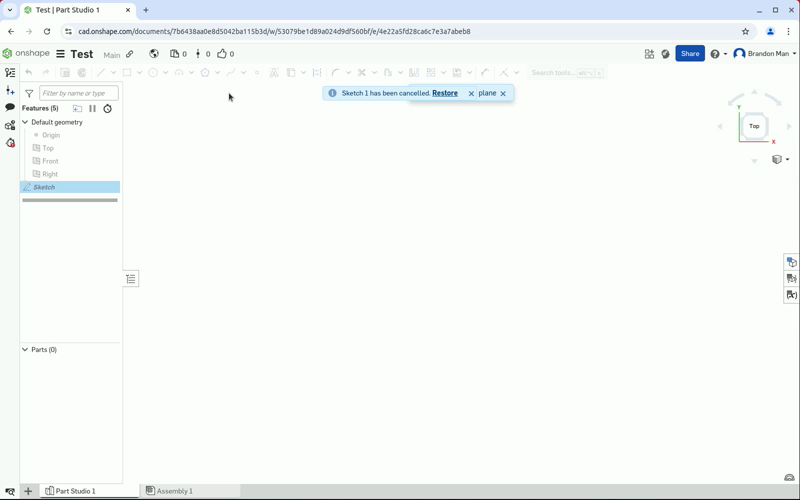
mouse_move(73, 150)
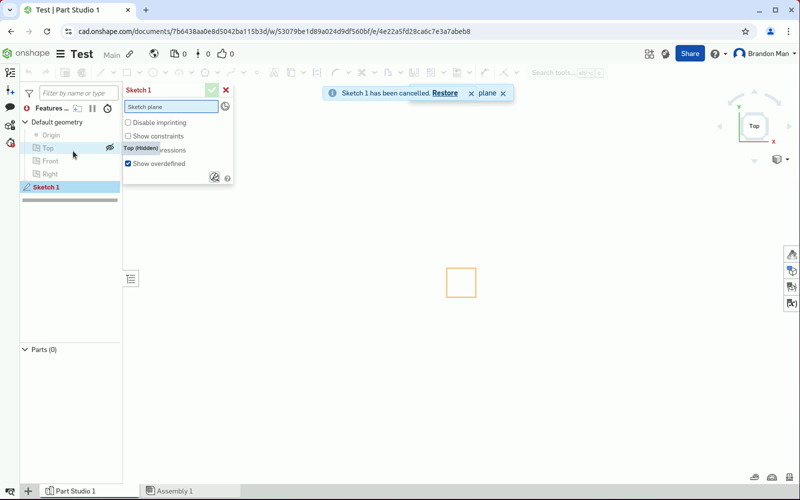
click(73, 150)
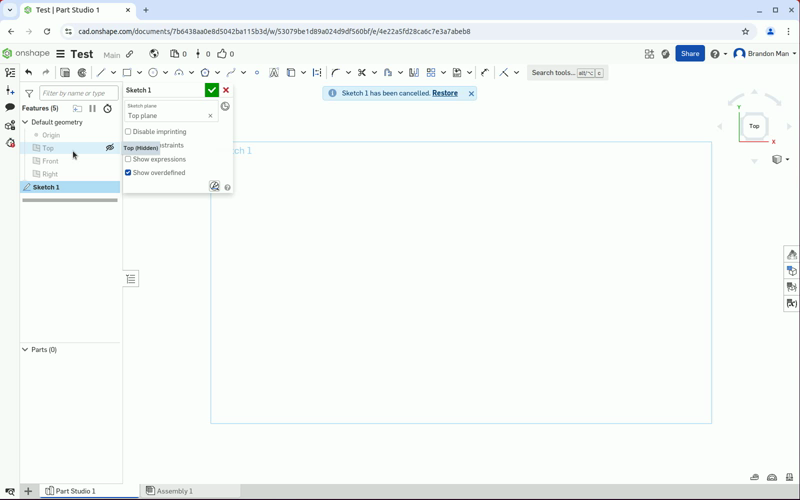
mouse_move(73, 352)
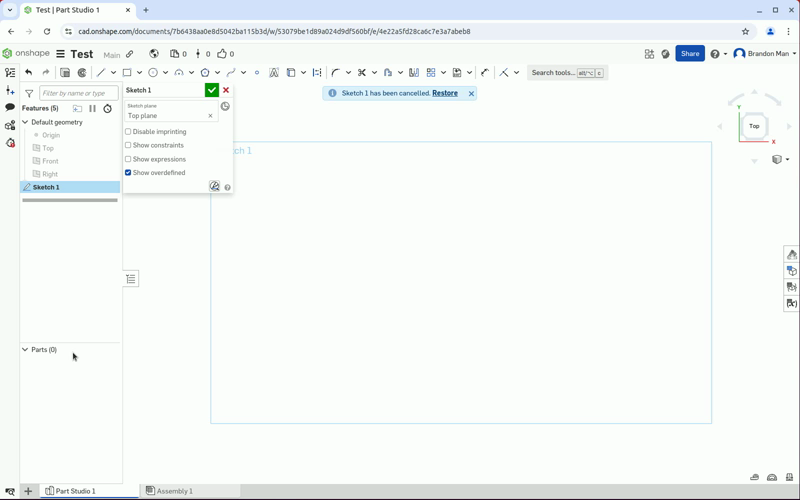
key(y)
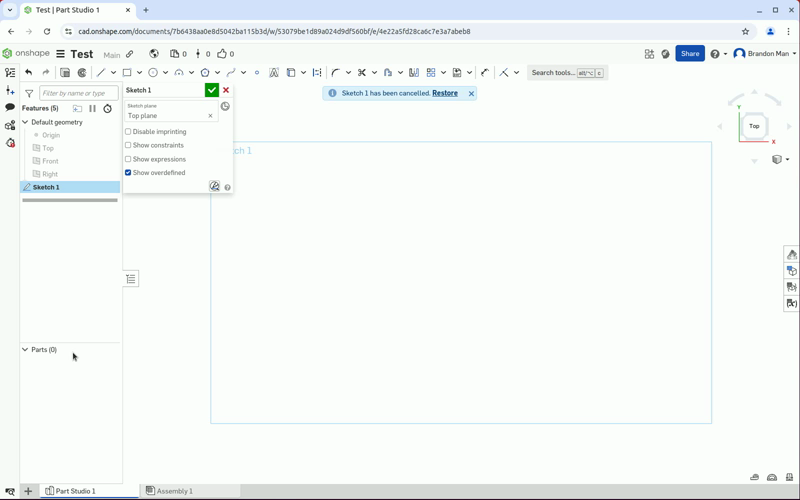
key(l)
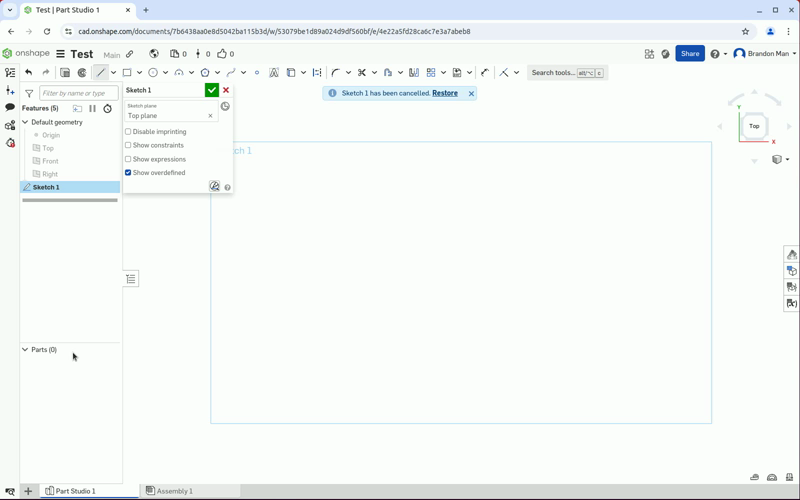
key_down(shift)
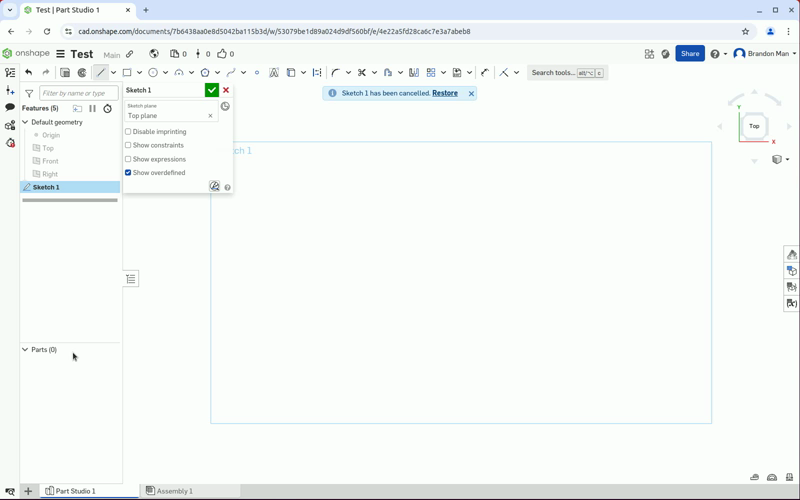
mouse_move(376, 209)
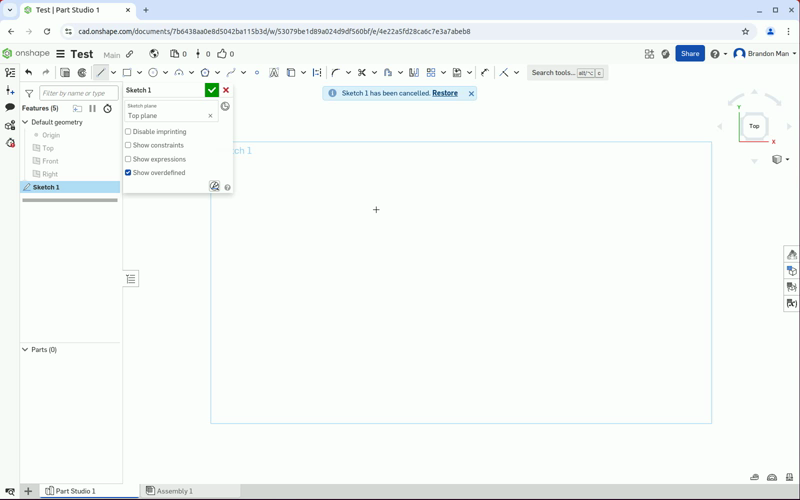
click(376, 209)
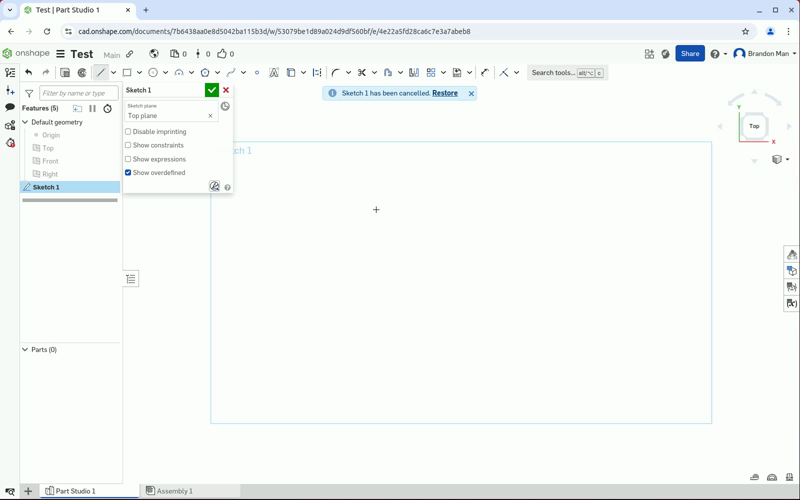
key_up(shift)
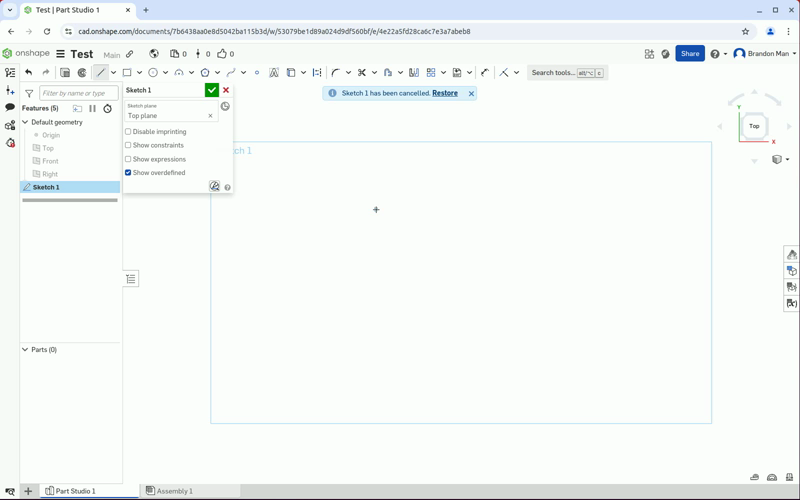
key_down(shift)
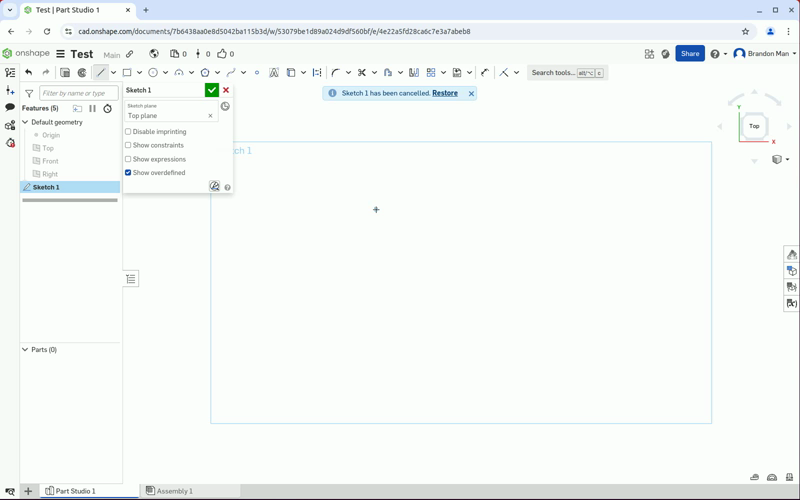
mouse_move(400, 299)
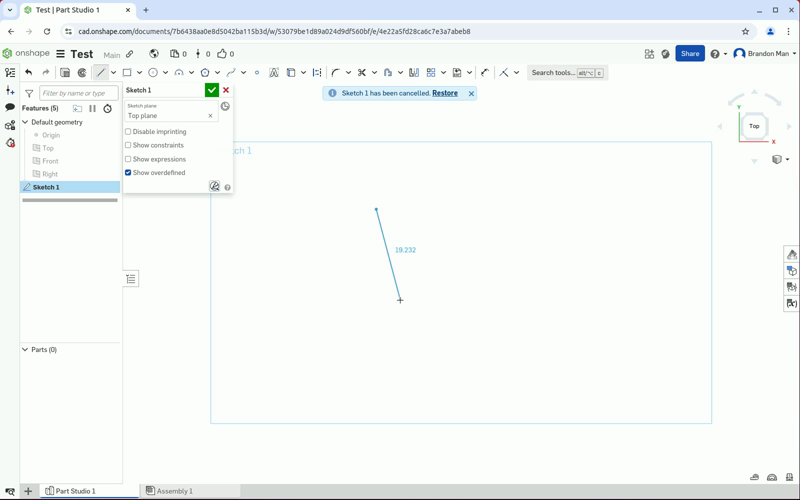
click(400, 299)
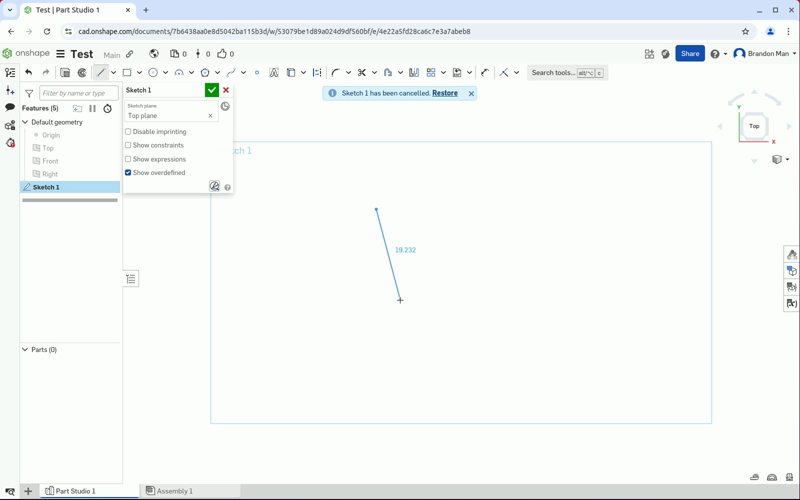
key_up(shift)
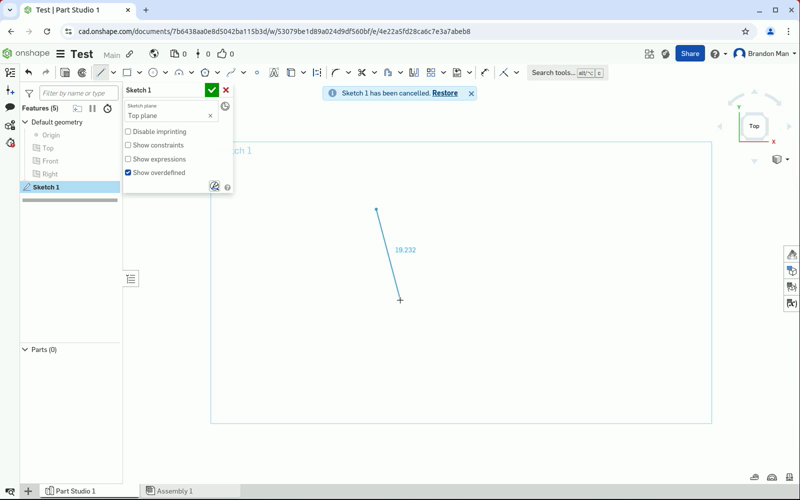
key_down(shift)
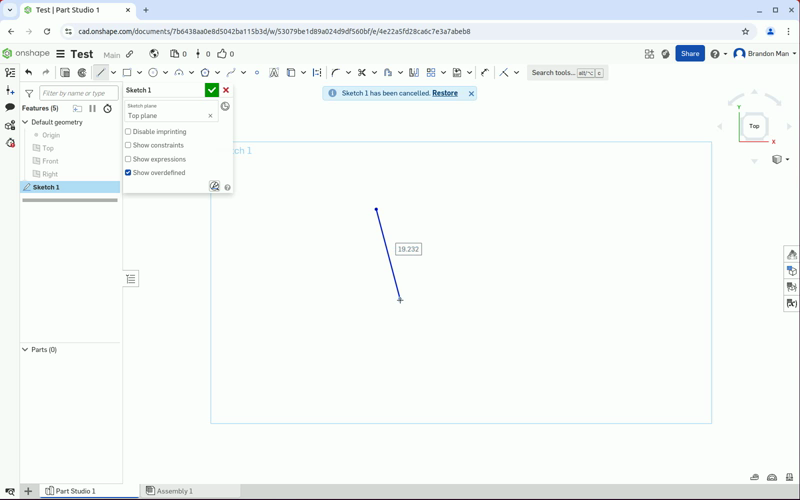
mouse_move(461, 283)
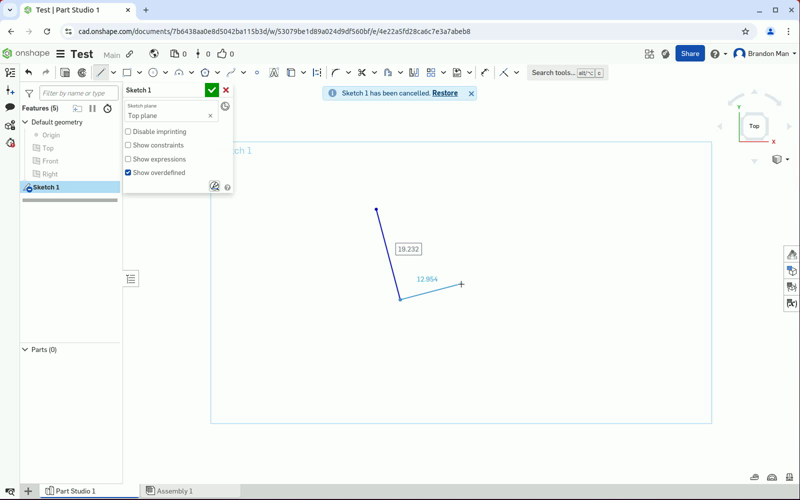
click(461, 283)
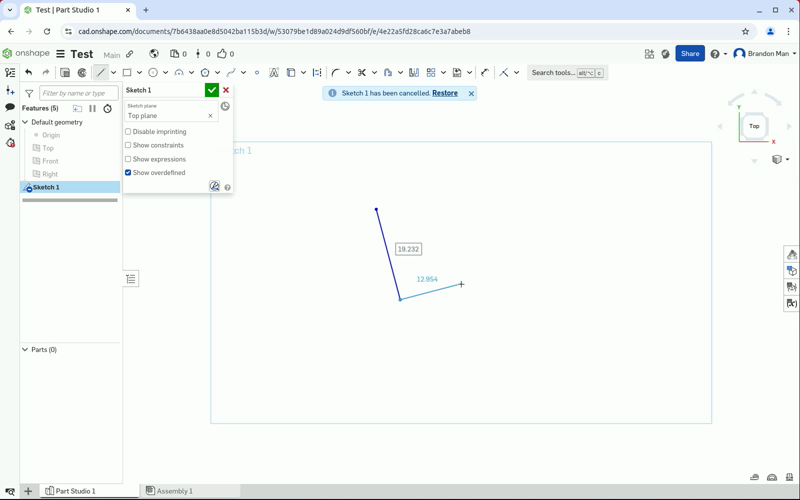
key_up(shift)
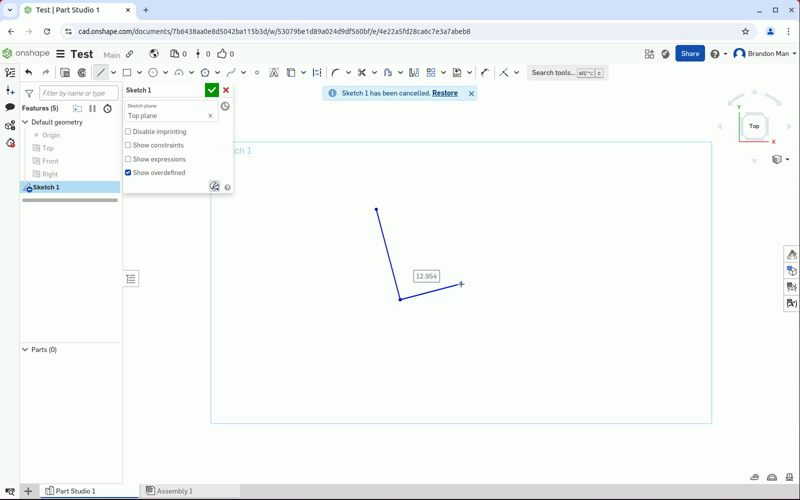
key_down(shift)
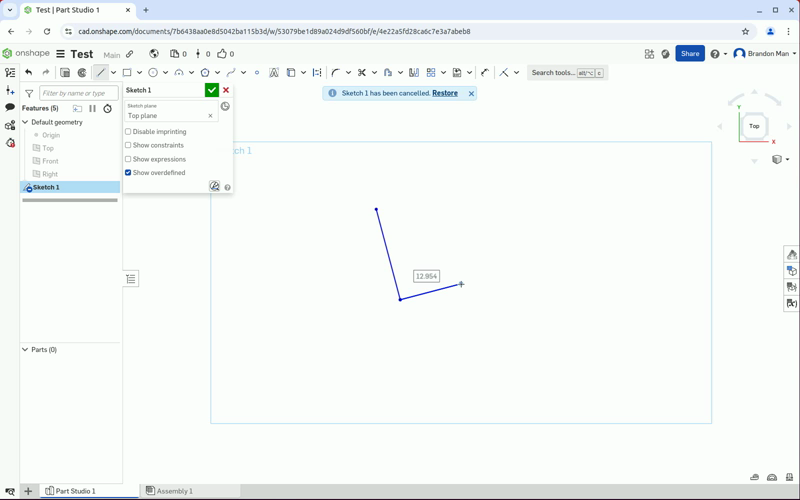
mouse_move(436, 192)
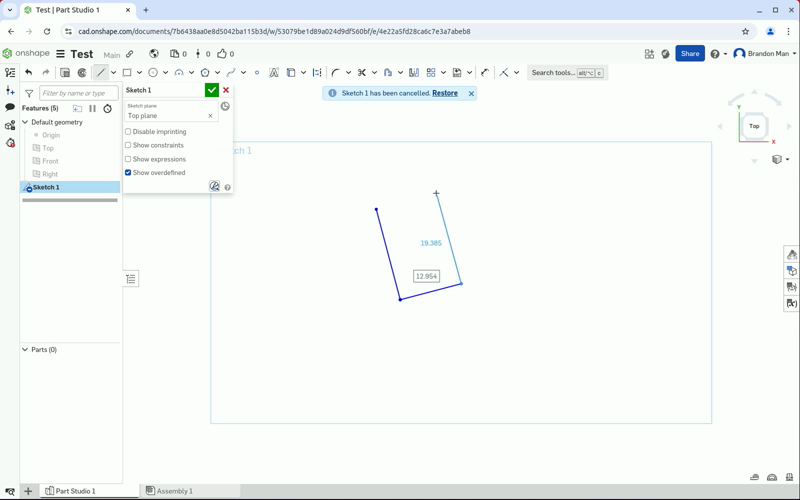
click(436, 192)
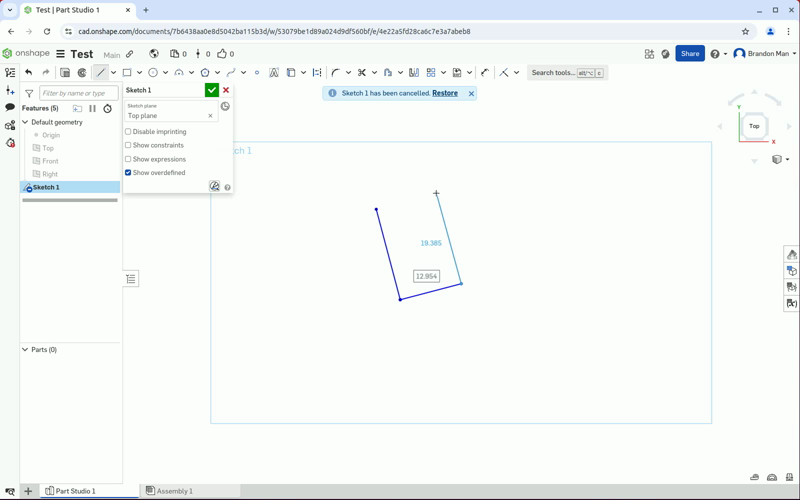
key_up(shift)
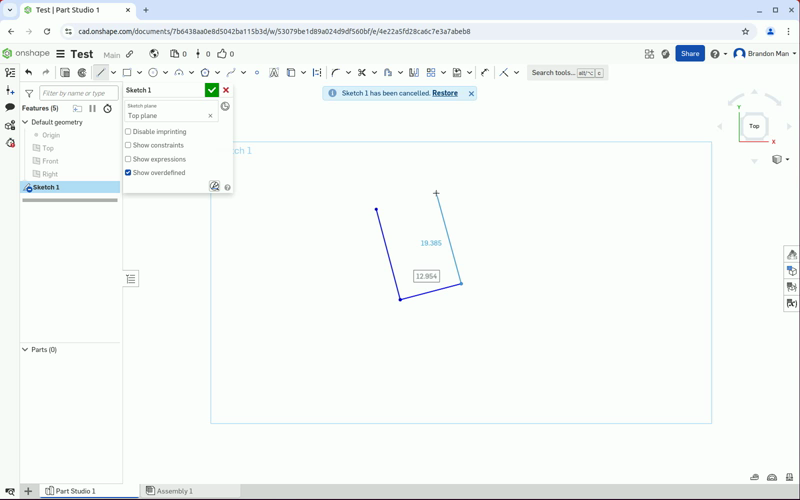
key_down(shift)
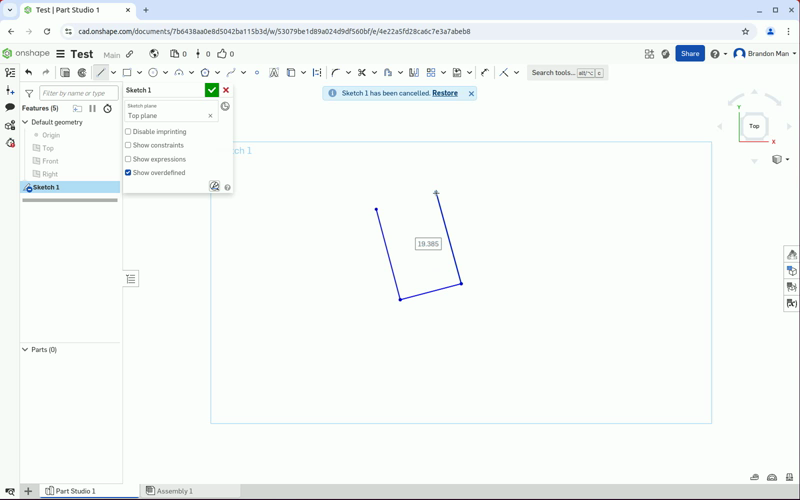
mouse_move(376, 209)
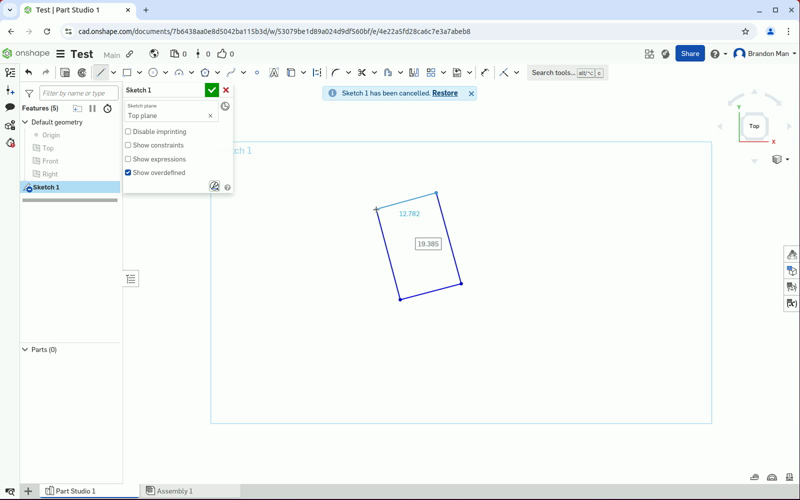
key_up(shift)
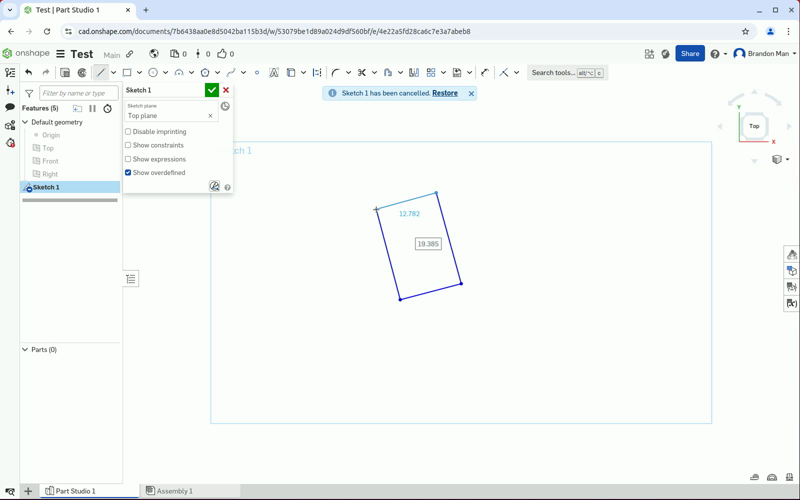
click(376, 209)
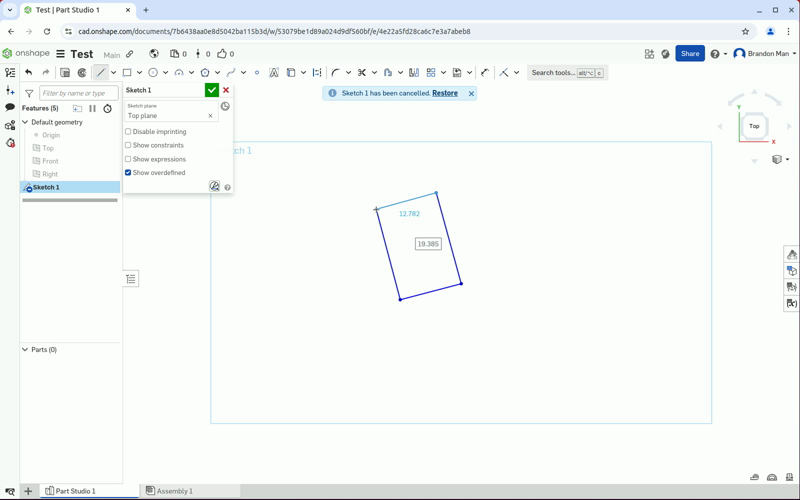
key(esc)
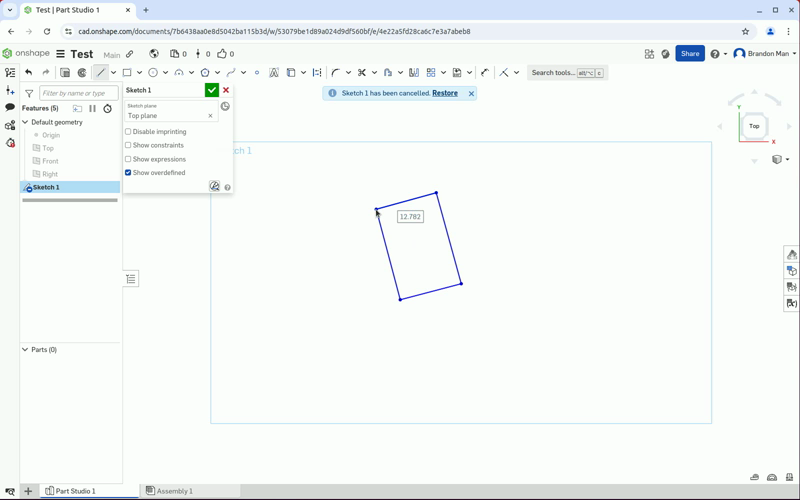
mouse_move(423, 260)
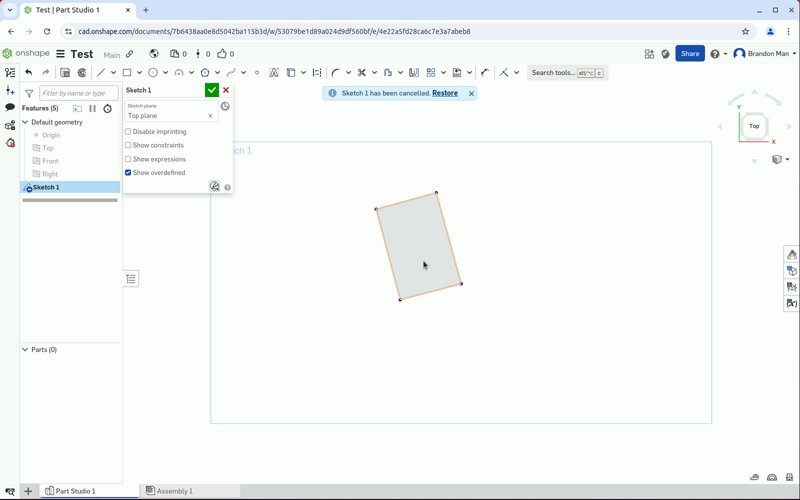
click(423, 260)
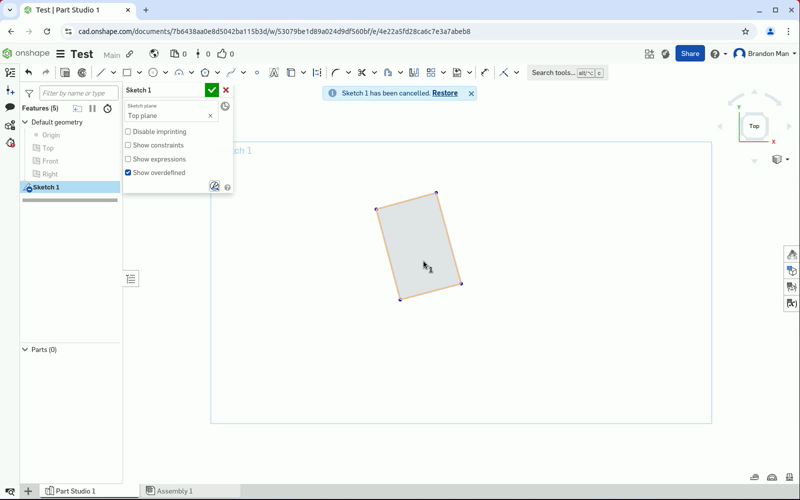
mouse_move(73, 352)
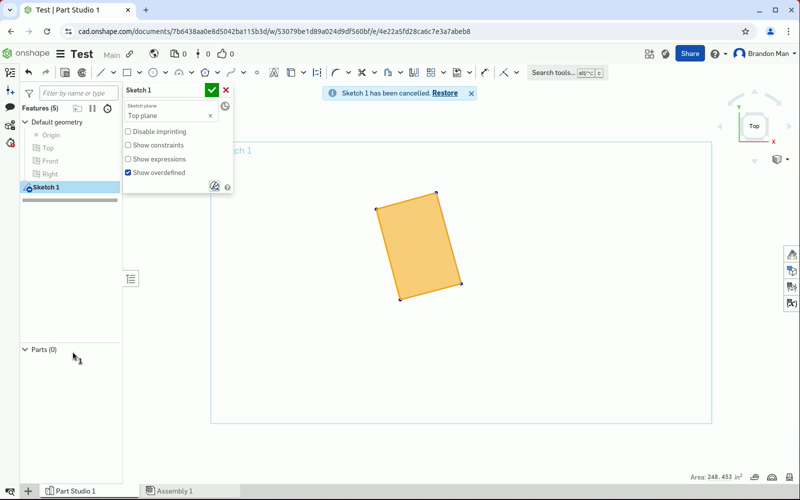
key(shift+y)
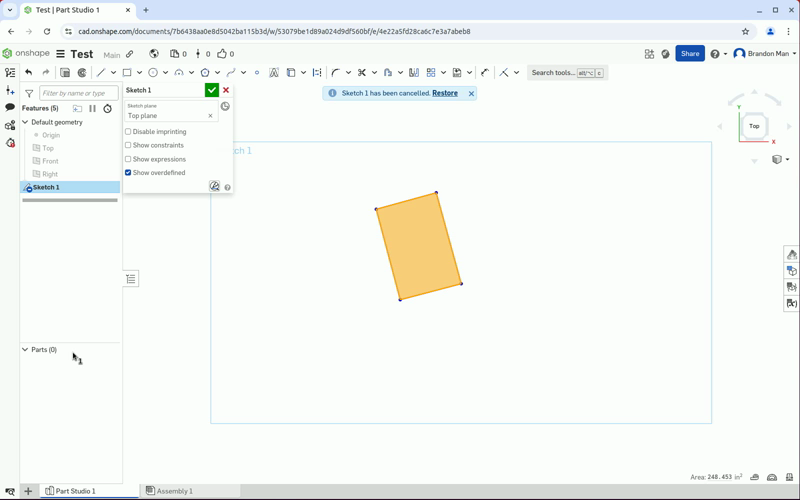
key(shift+e)
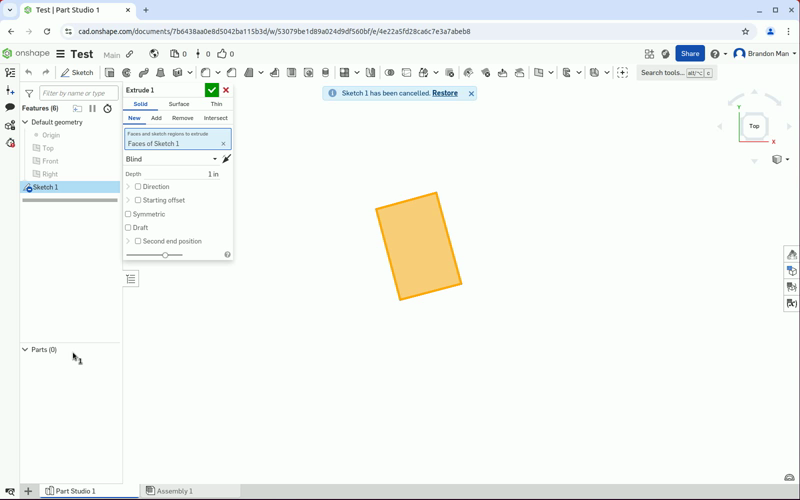
mouse_move(143, 106)
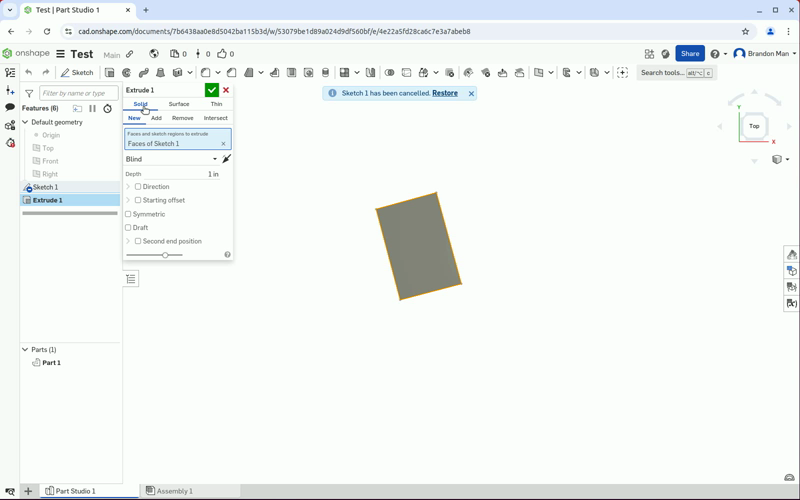
click(143, 106)
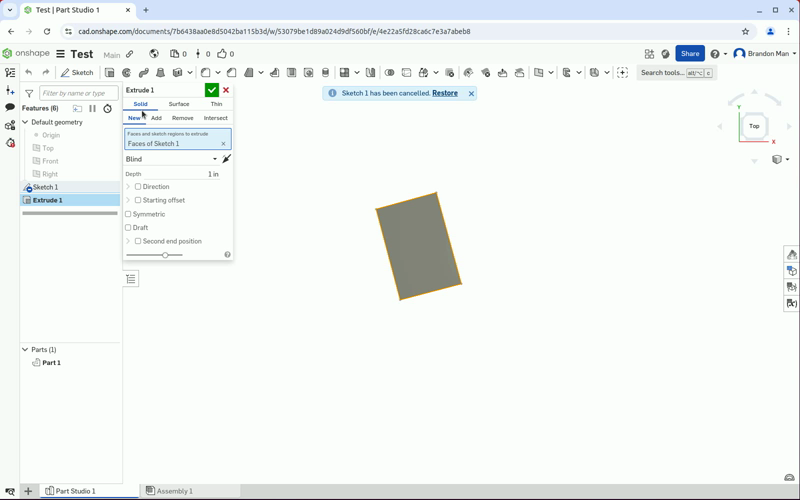
mouse_move(137, 120)
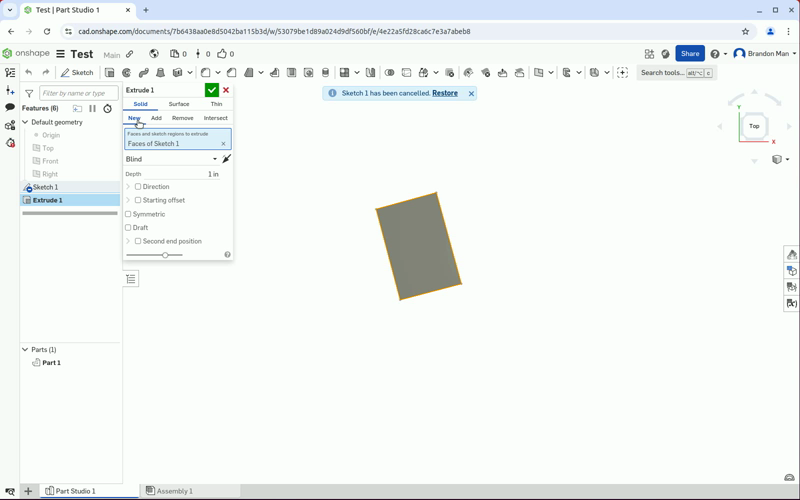
click(137, 120)
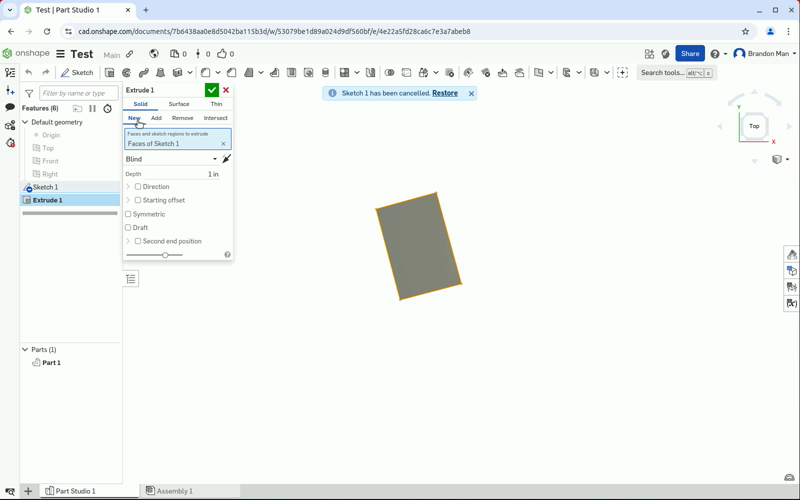
key(tab, 4)
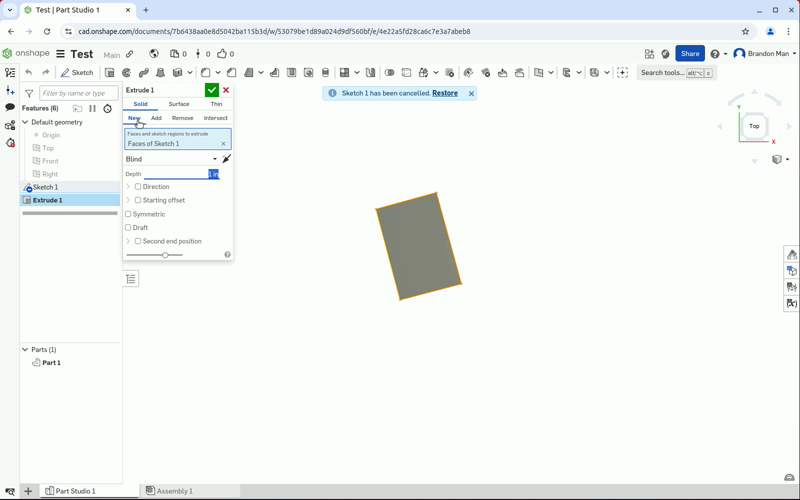
text(6.018)
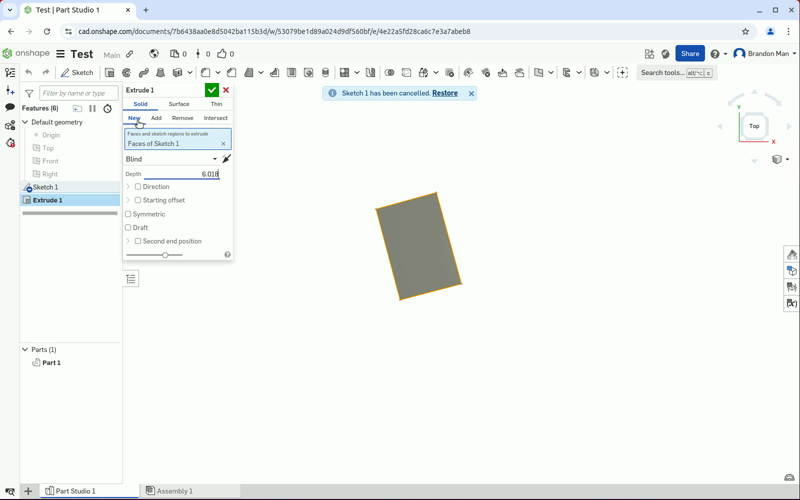
key(enter)
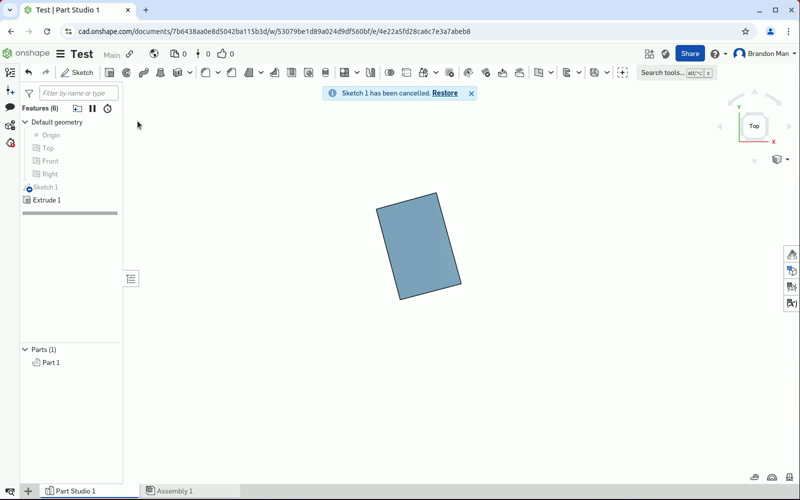
key(shift+h)
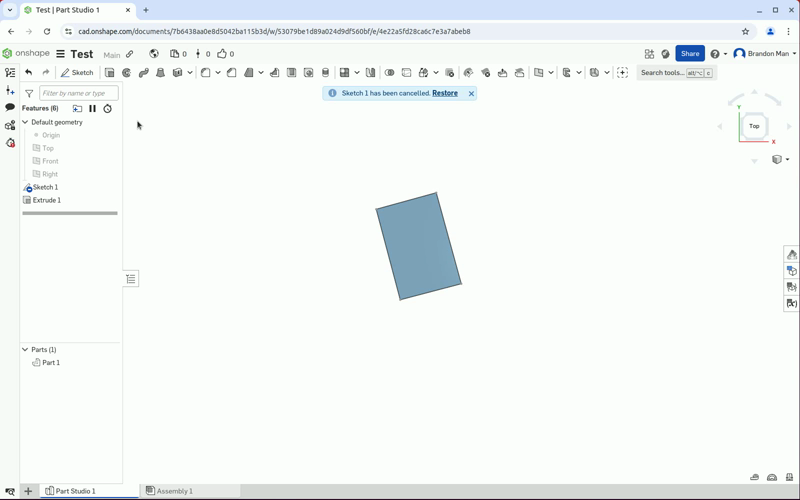
key(shift+h)
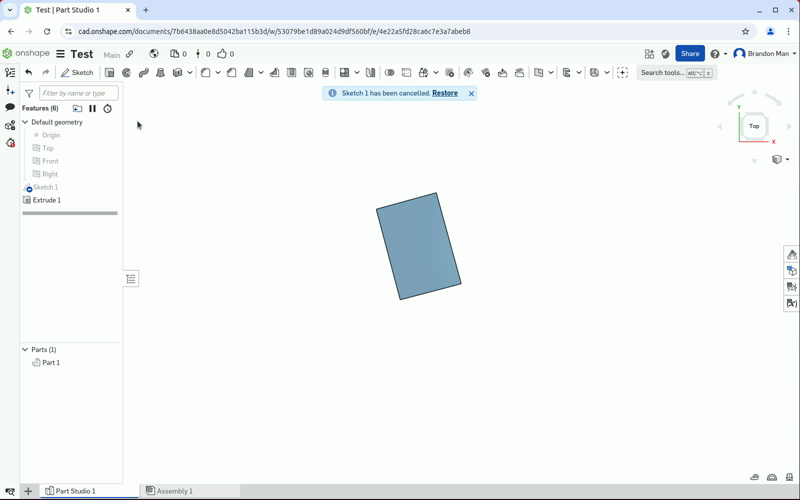
mouse_move(73, 189)
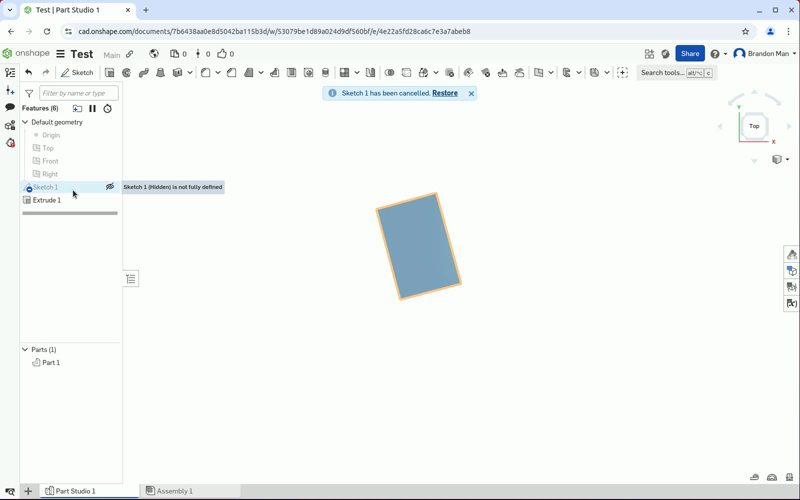
click(73, 189)
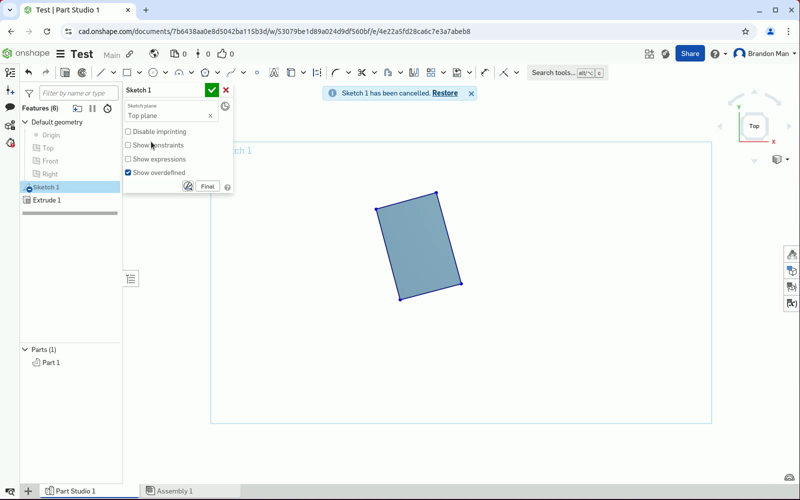
mouse_move(229, 92)
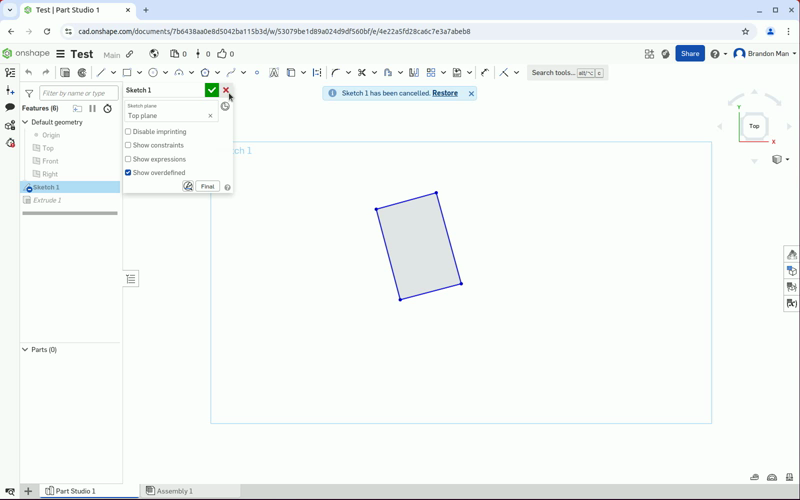
click(229, 92)
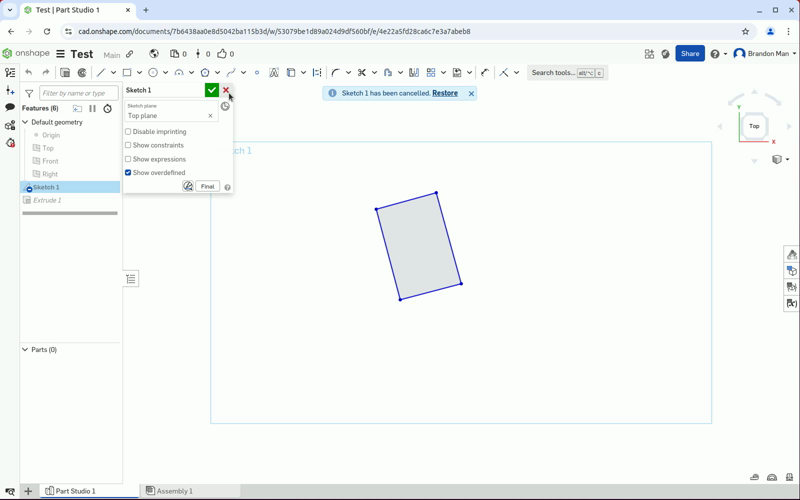
key(shift+s)
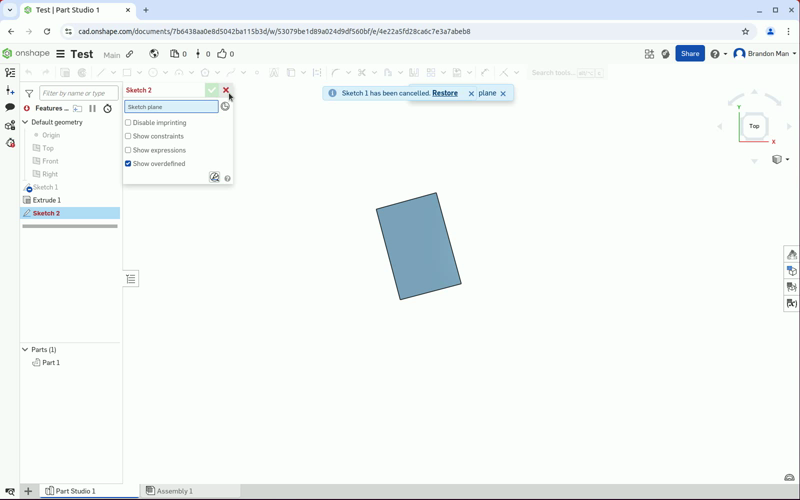
mouse_move(73, 150)
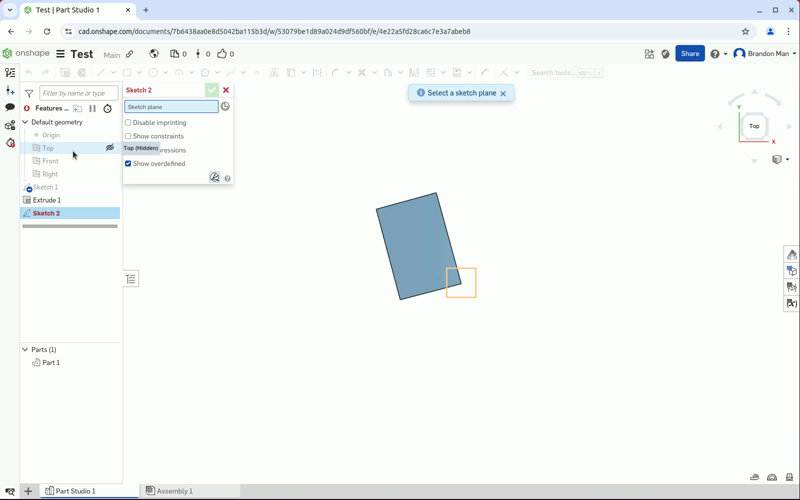
click(73, 150)
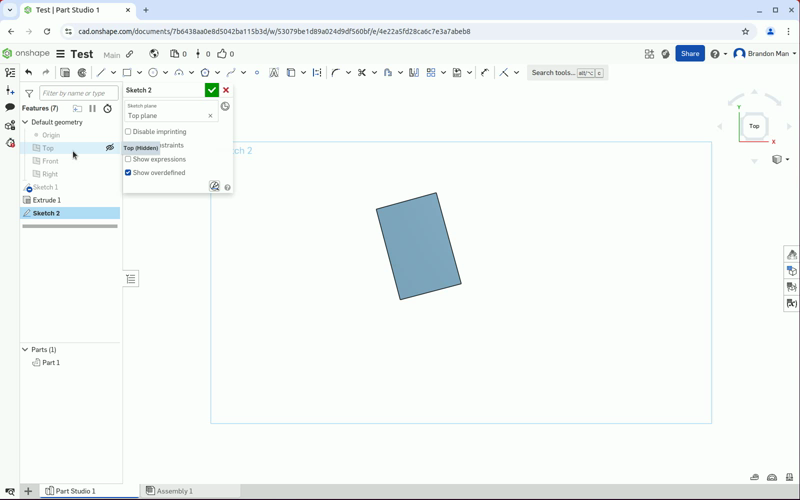
mouse_move(73, 352)
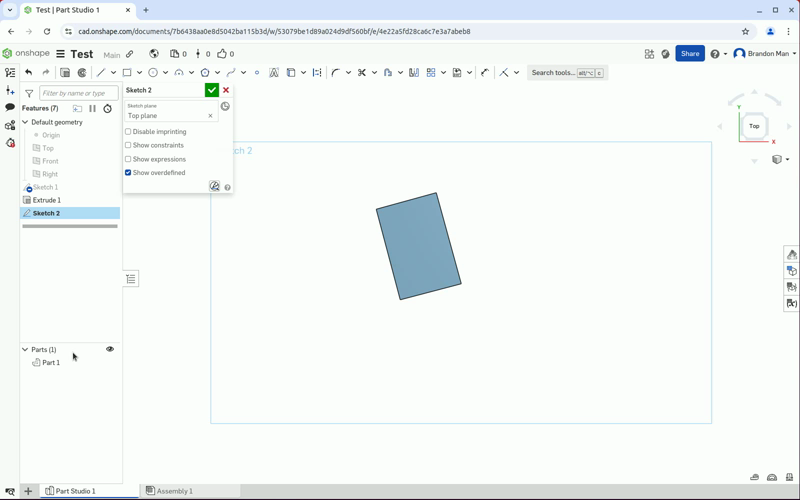
key(y)
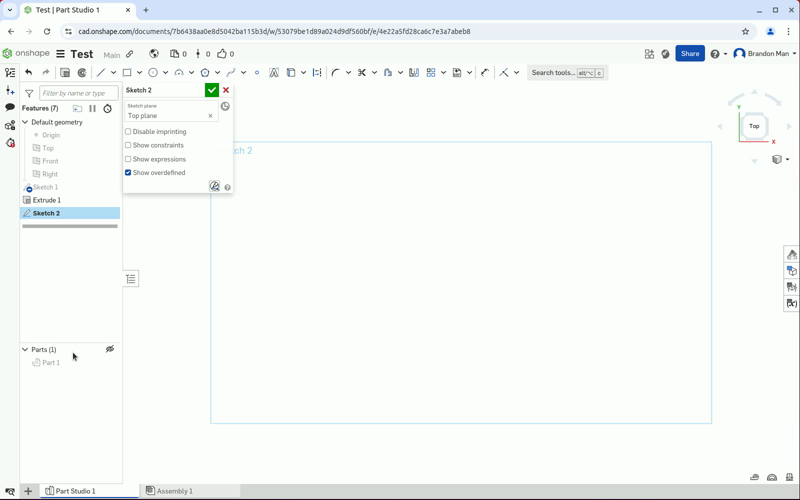
key(l)
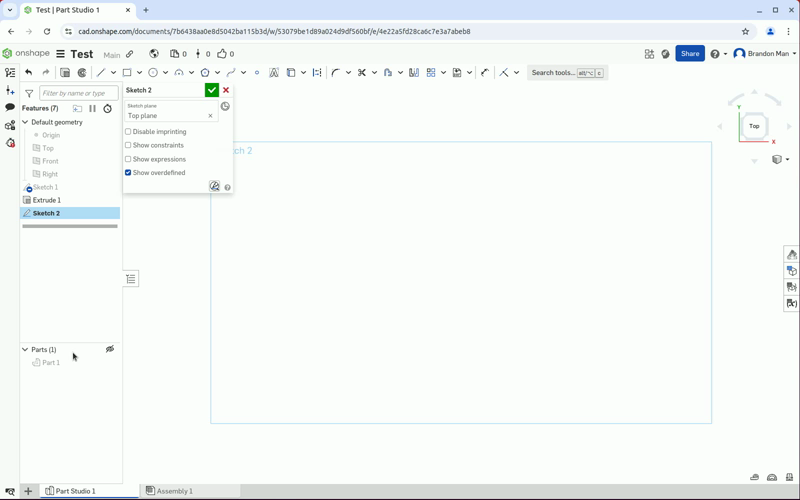
key_down(shift)
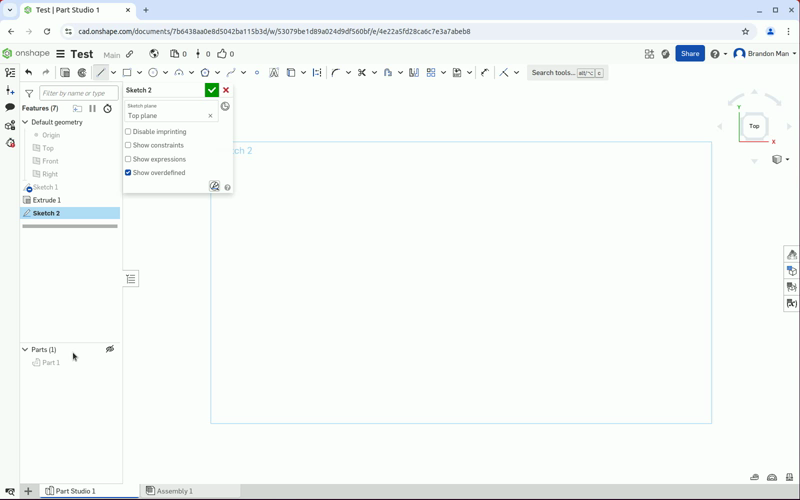
mouse_move(370, 186)
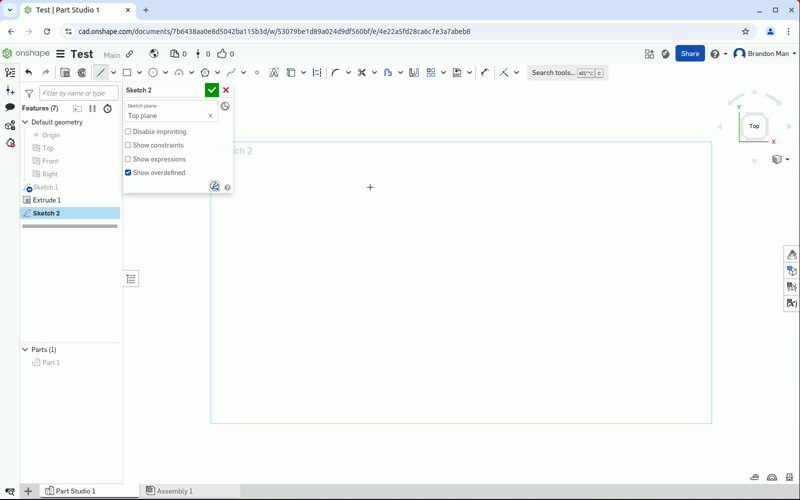
click(370, 186)
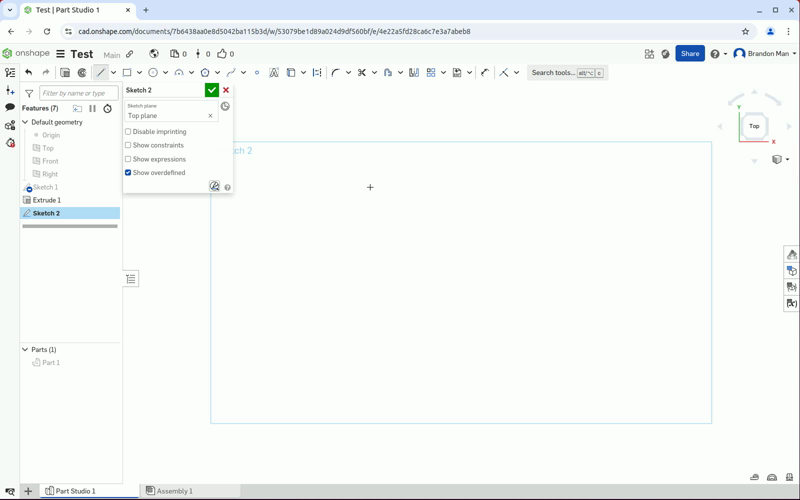
key_up(shift)
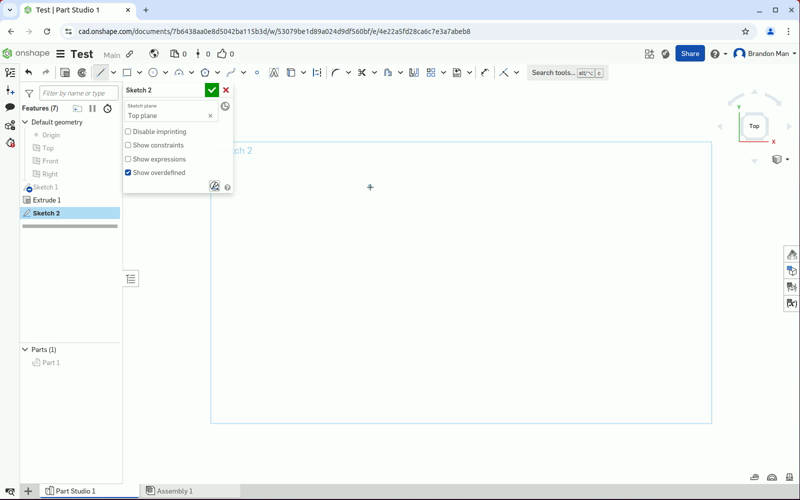
key_down(shift)
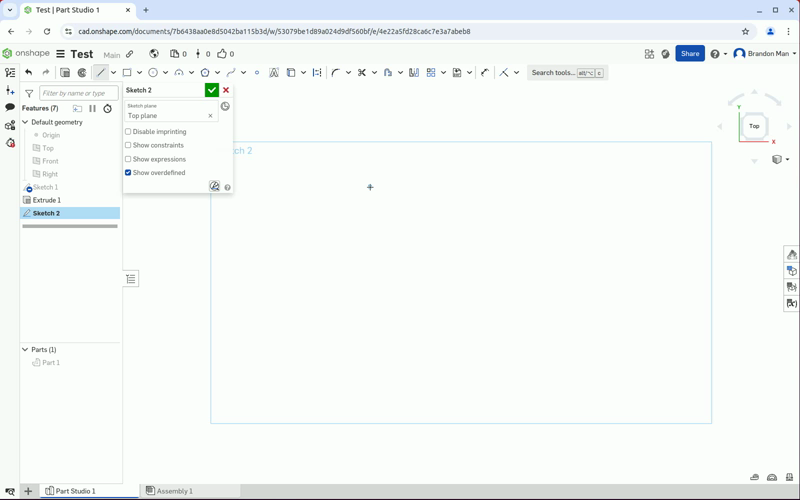
mouse_move(400, 186)
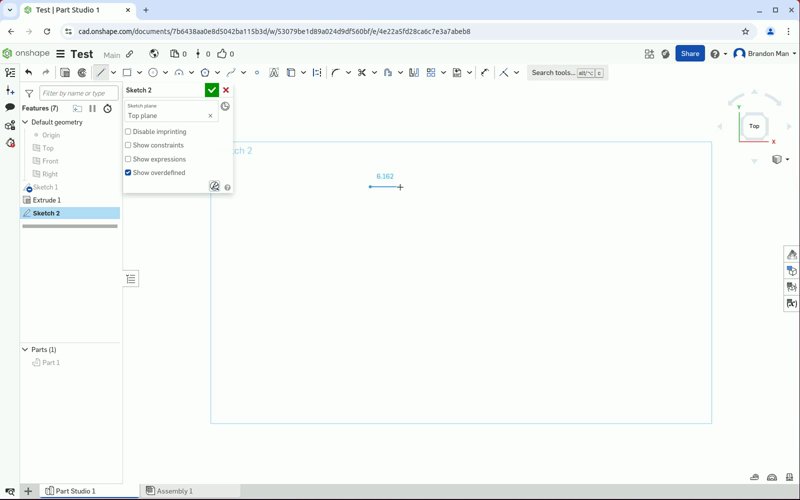
mouse_move(376, 208)
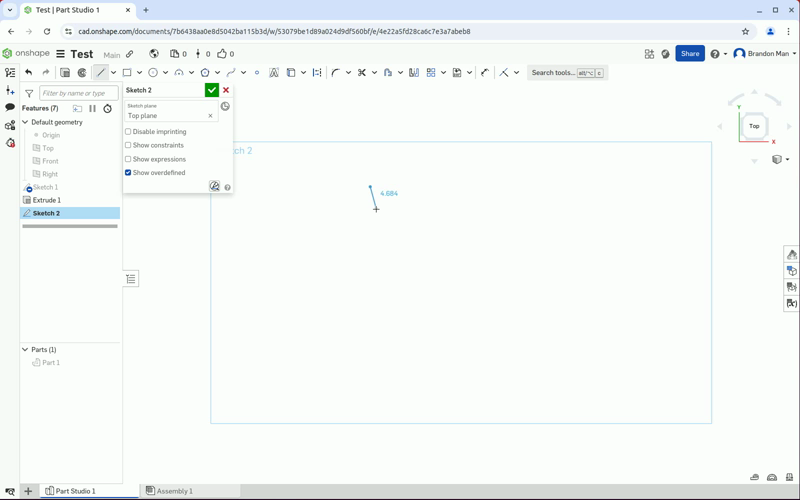
click(376, 208)
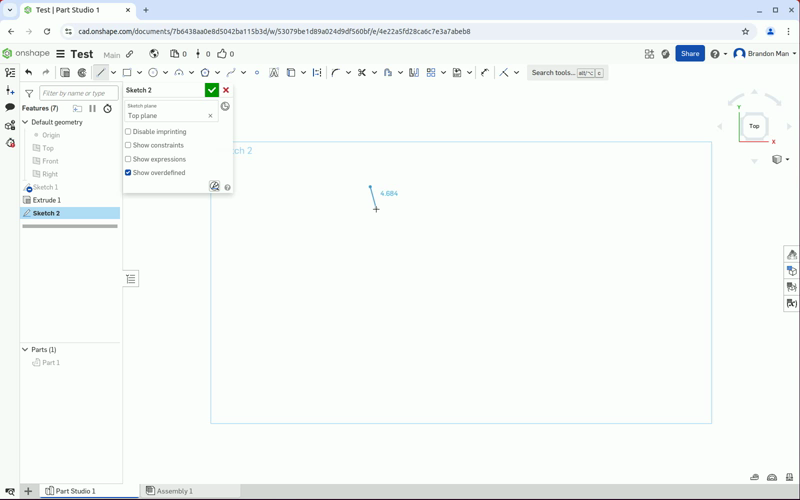
key_up(shift)
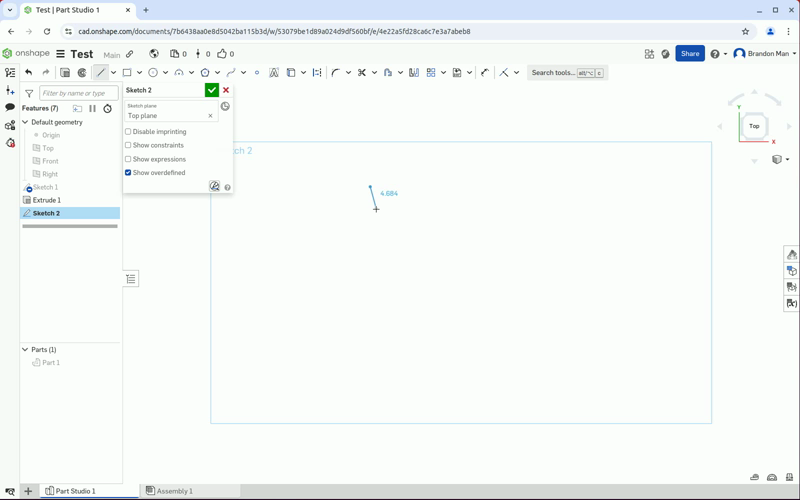
key_down(shift)
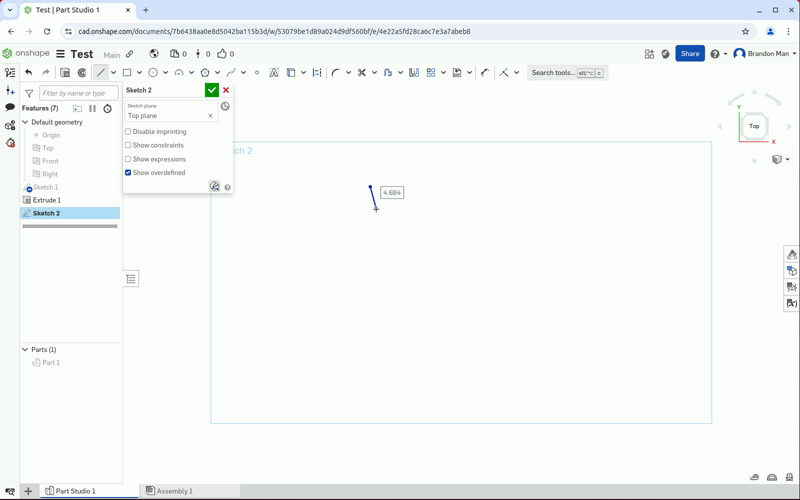
mouse_move(437, 192)
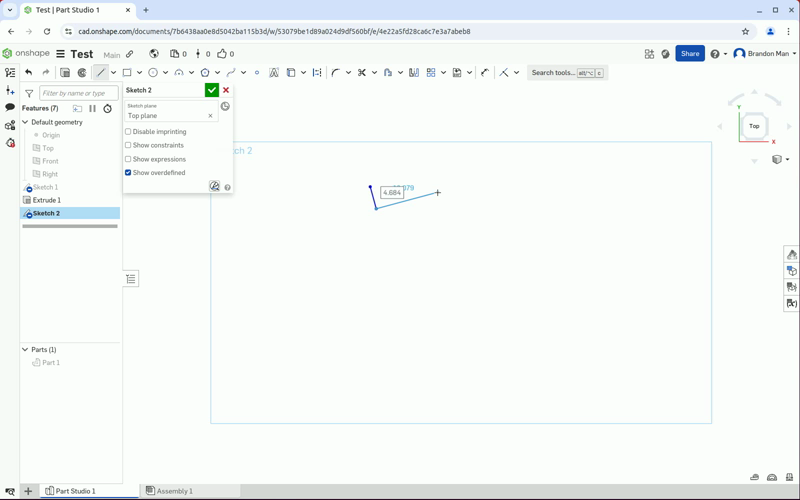
click(437, 192)
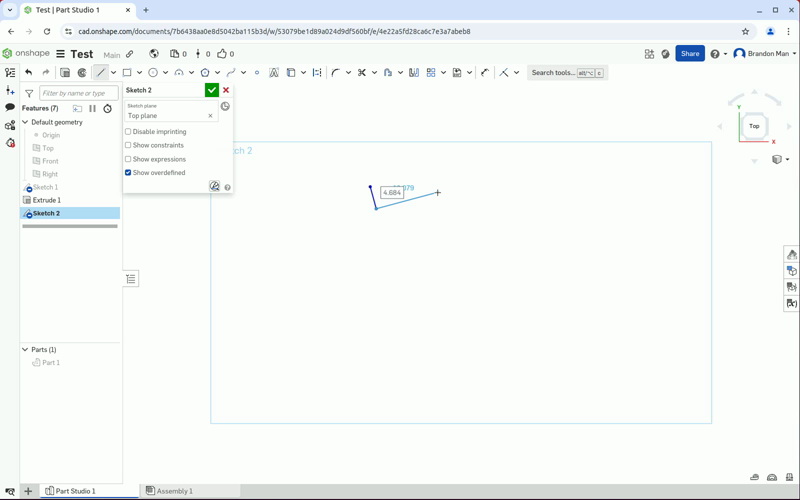
key_up(shift)
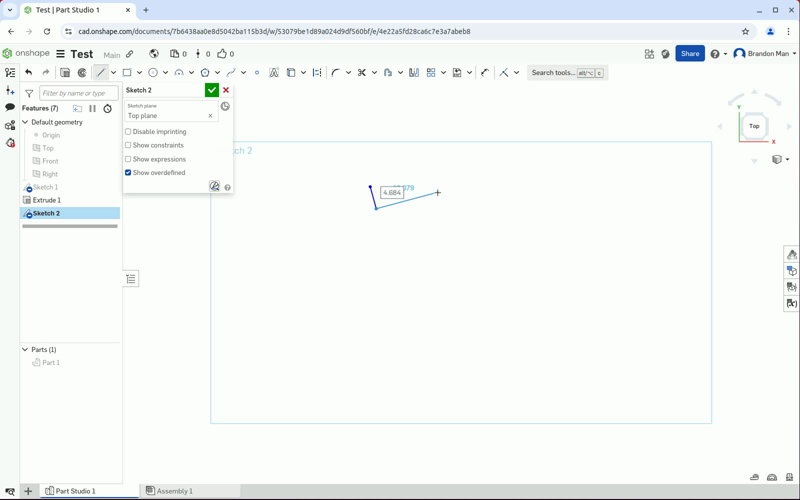
key_down(shift)
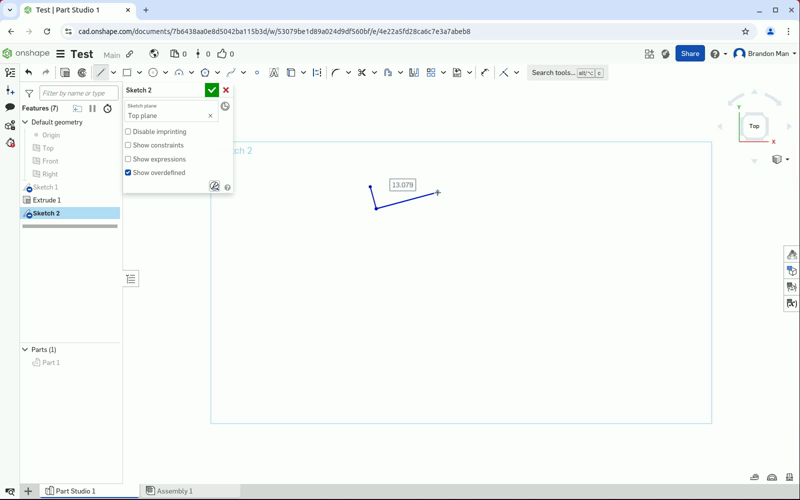
mouse_move(467, 192)
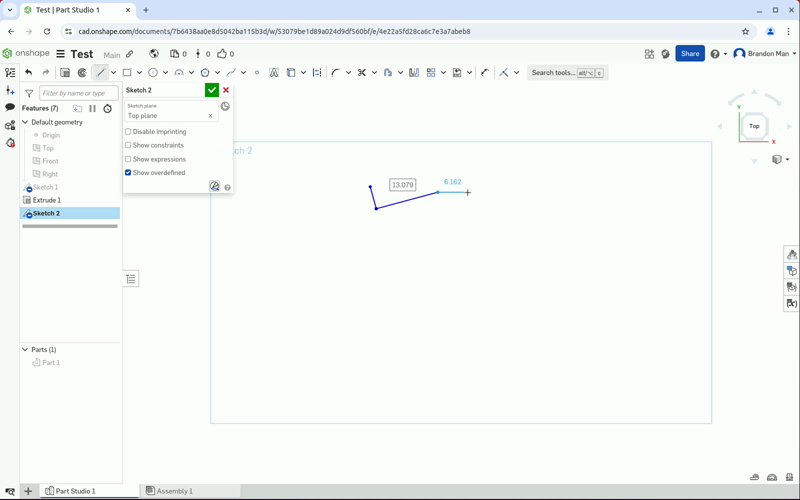
mouse_move(431, 170)
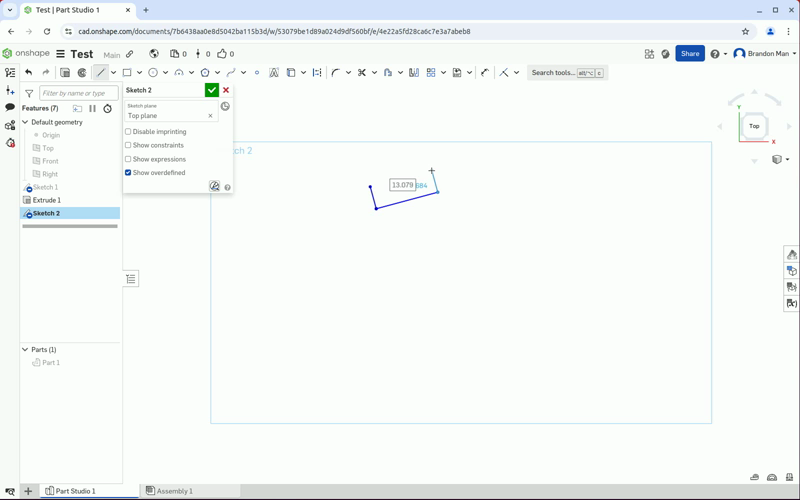
click(431, 170)
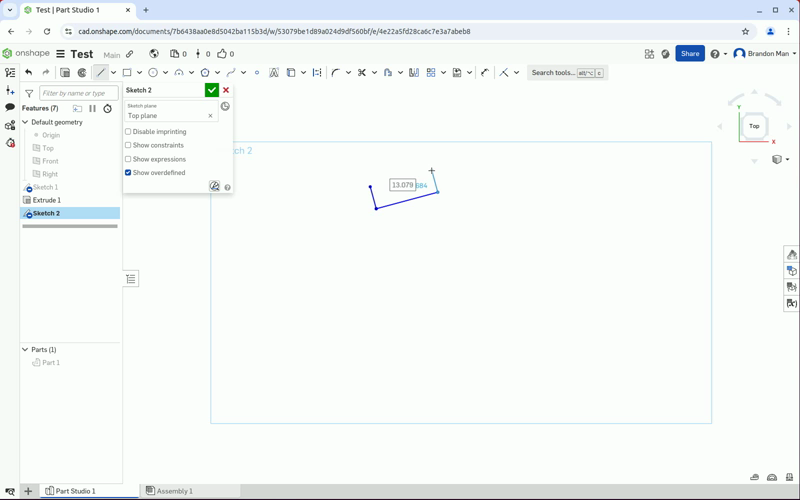
key_up(shift)
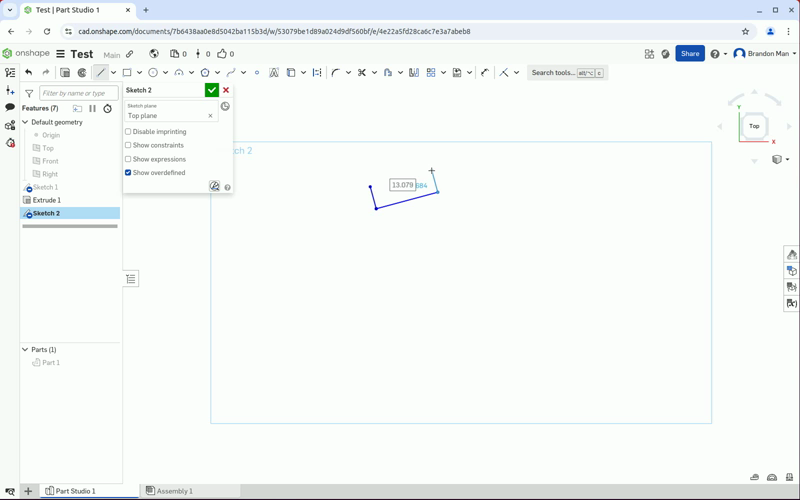
key_down(shift)
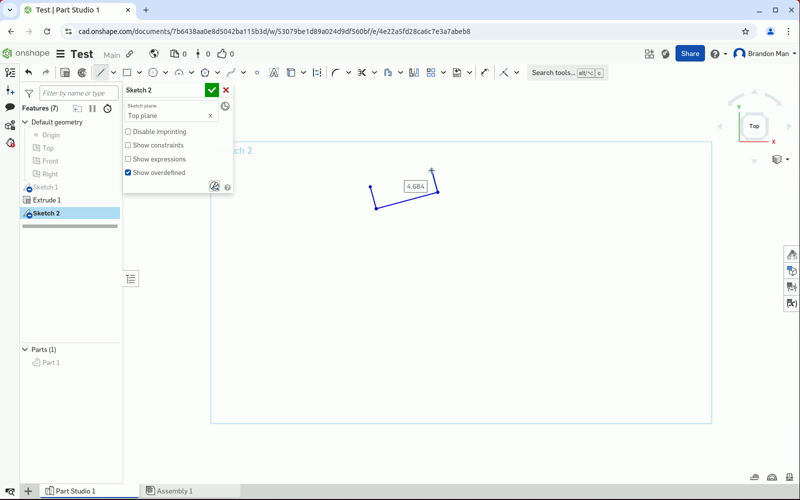
mouse_move(370, 186)
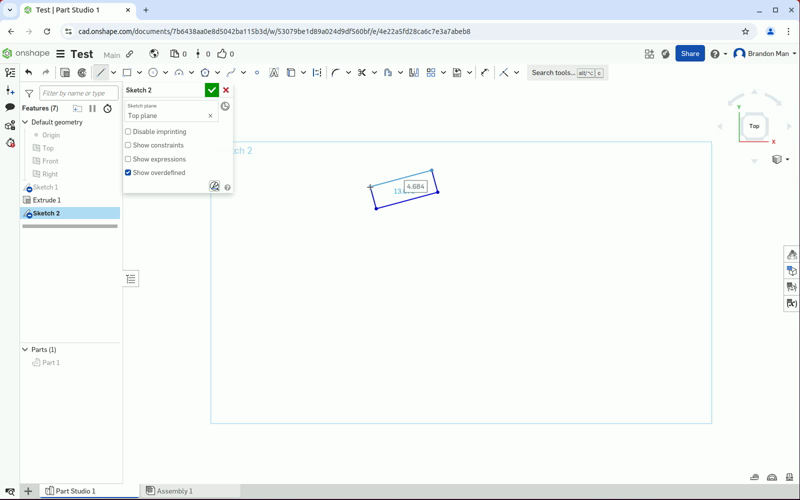
key_up(shift)
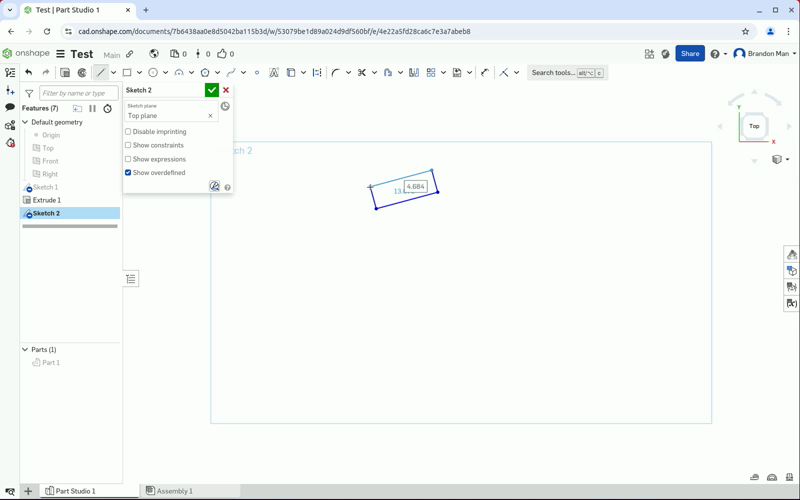
click(370, 186)
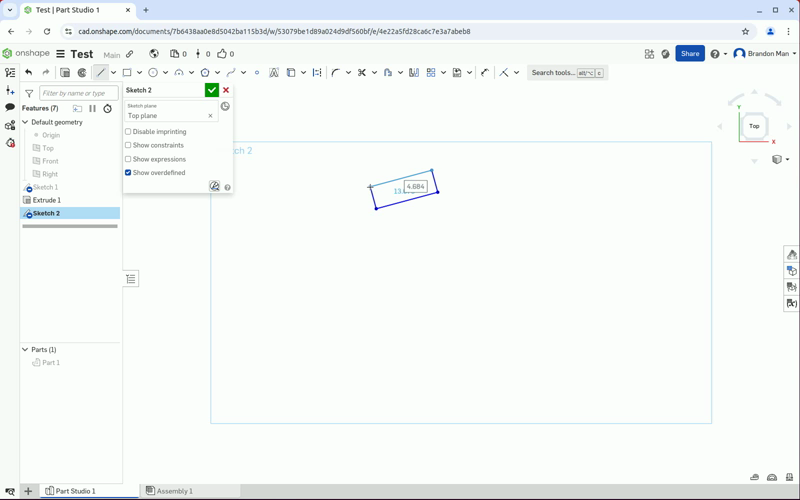
key(esc)
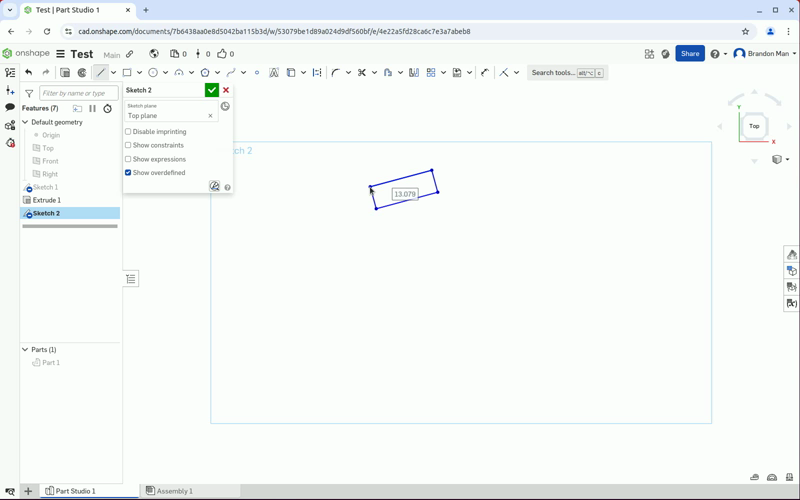
mouse_move(422, 193)
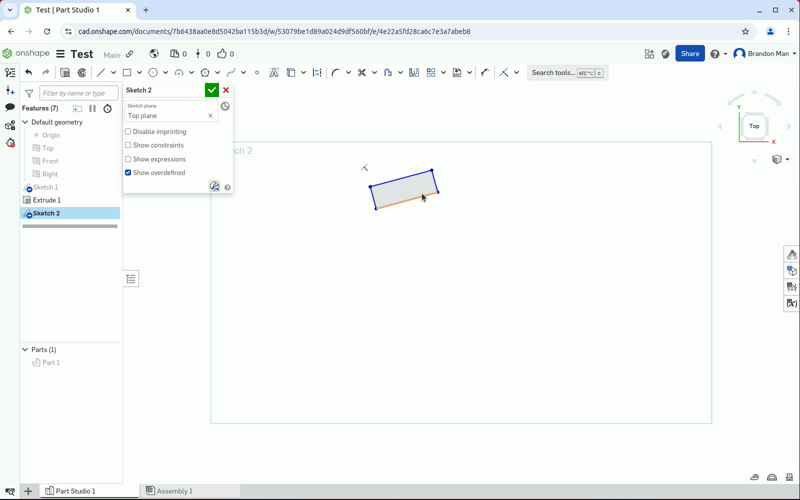
scroll(6)
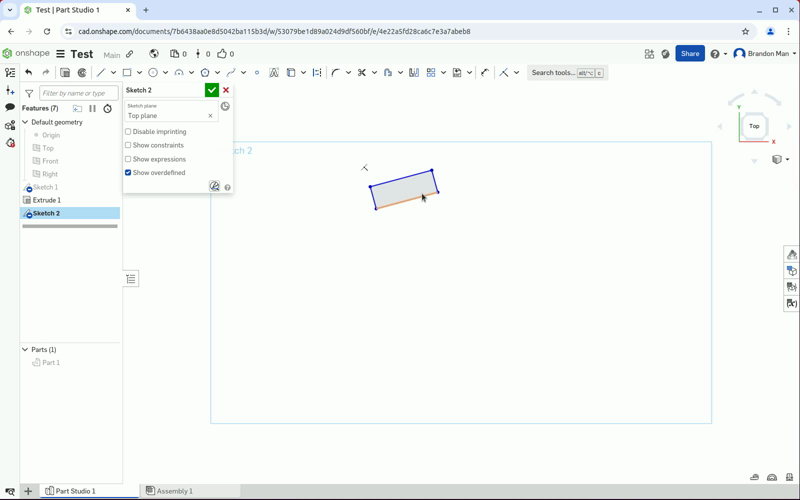
scroll(6)
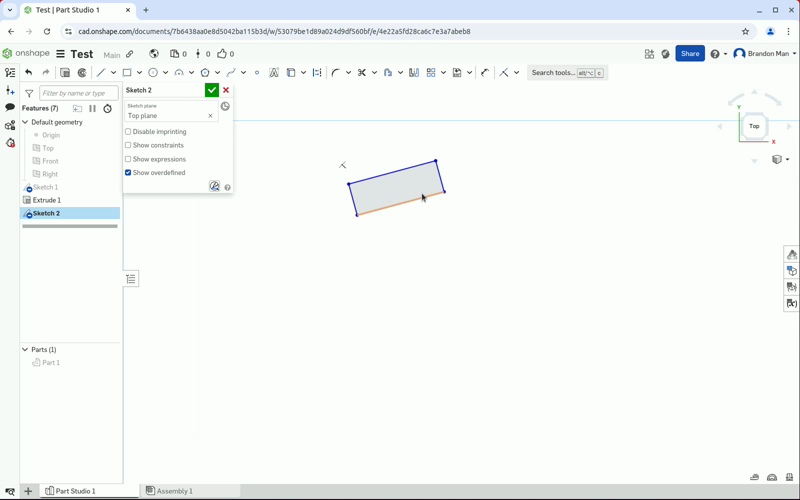
scroll(6)
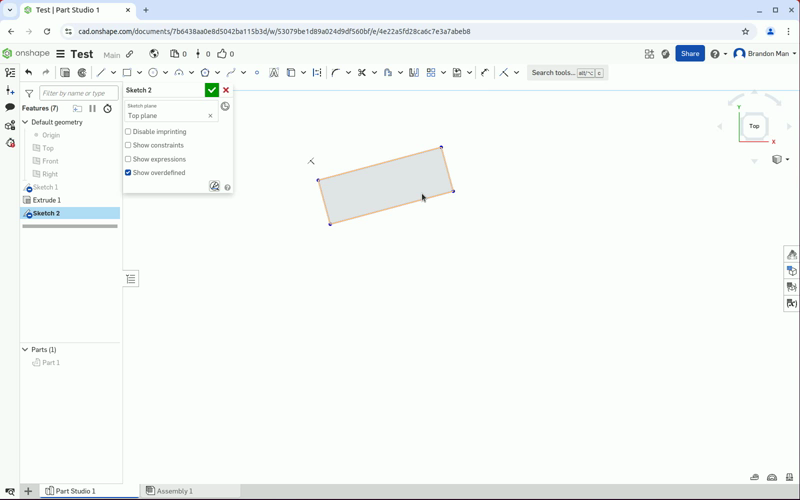
scroll(6)
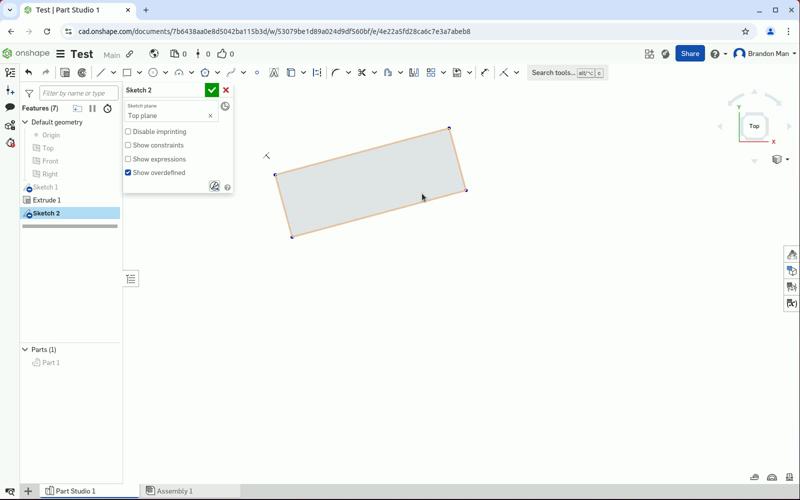
scroll(6)
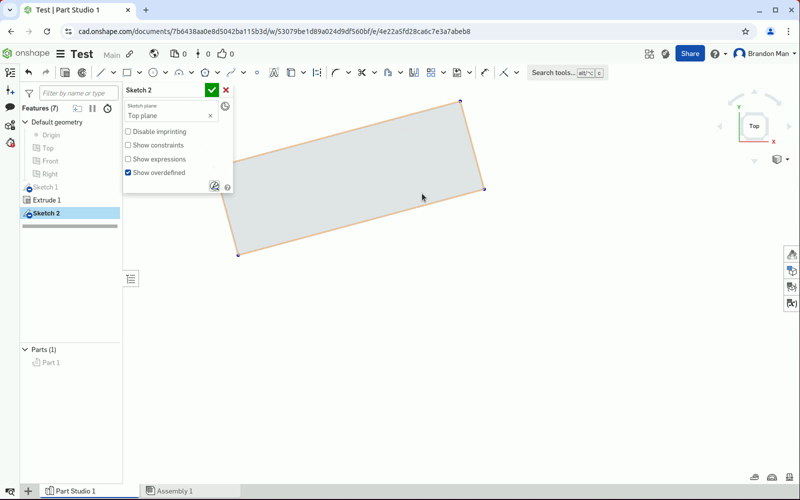
scroll(6)
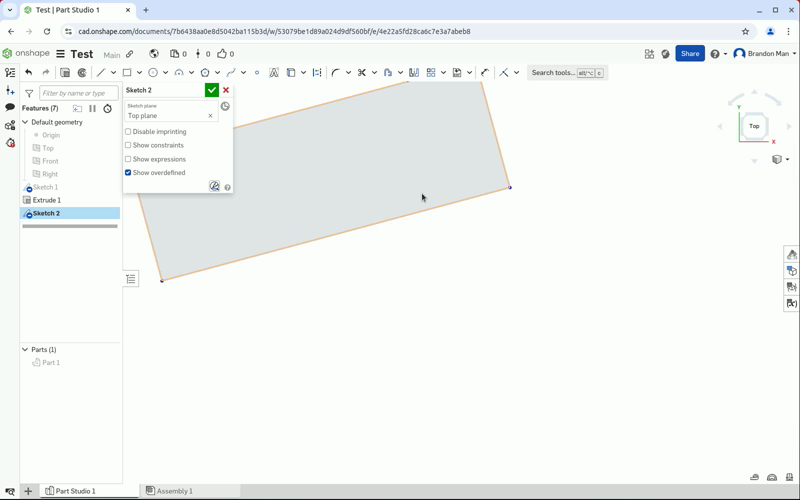
scroll(6)
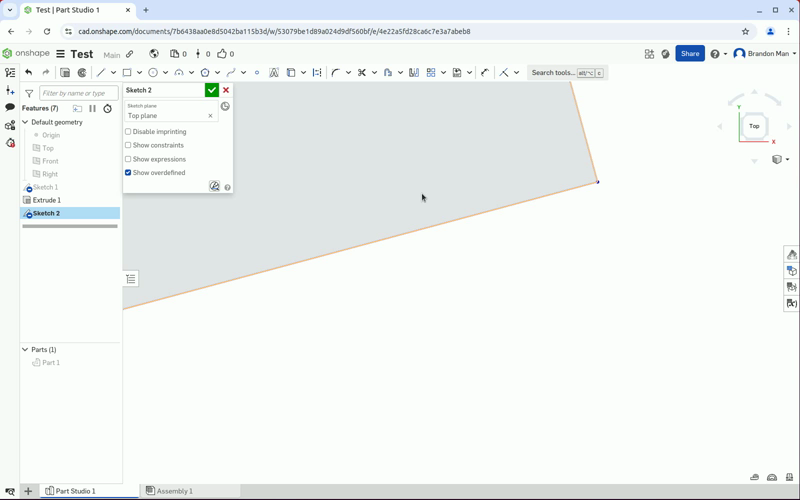
click(422, 193)
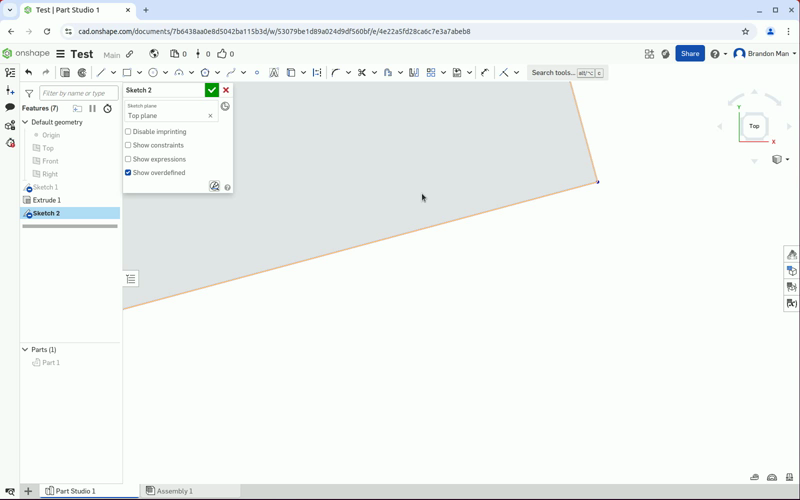
scroll(-6)
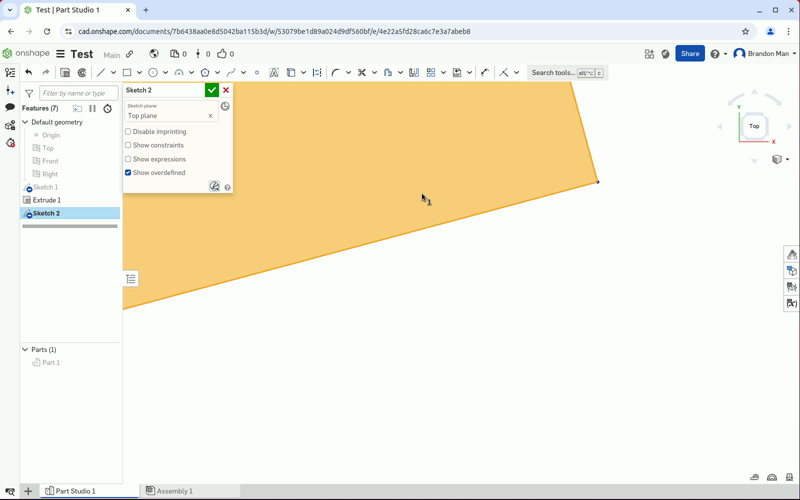
scroll(-6)
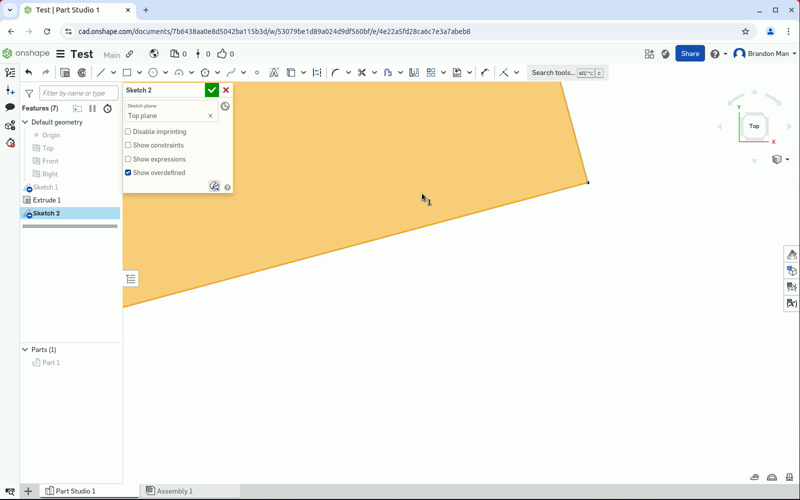
scroll(-6)
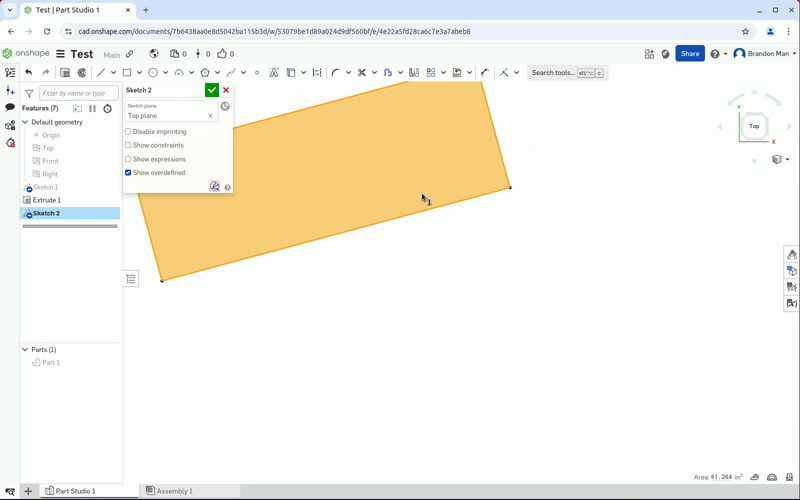
scroll(-6)
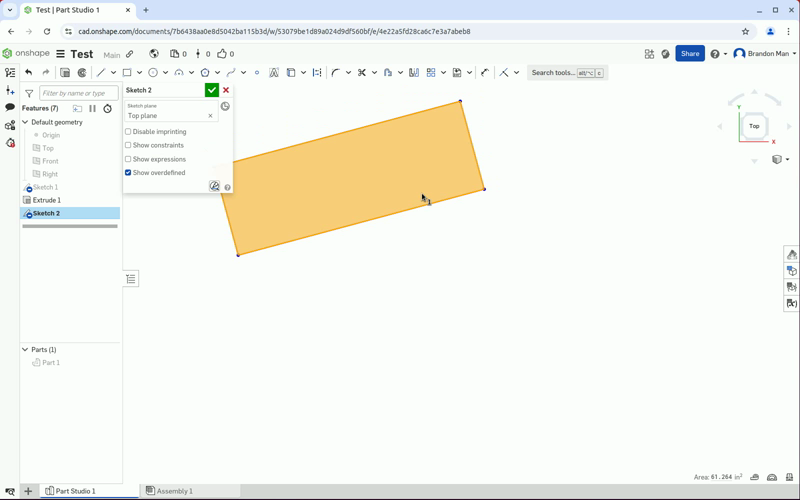
scroll(-6)
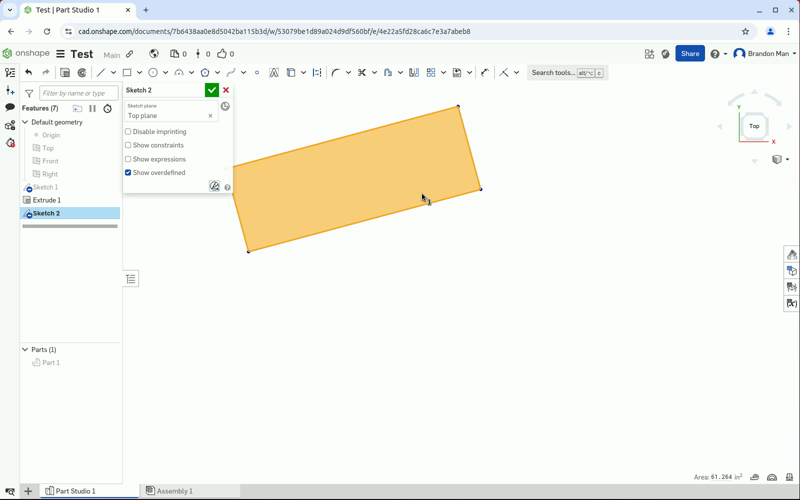
scroll(-6)
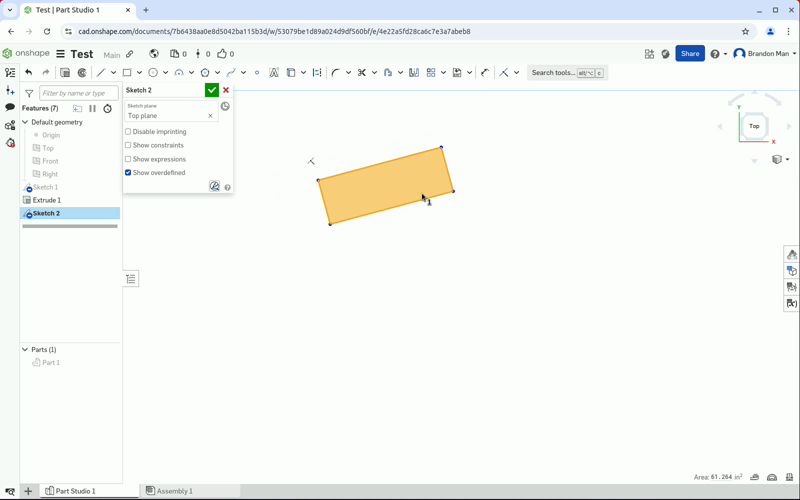
scroll(-6)
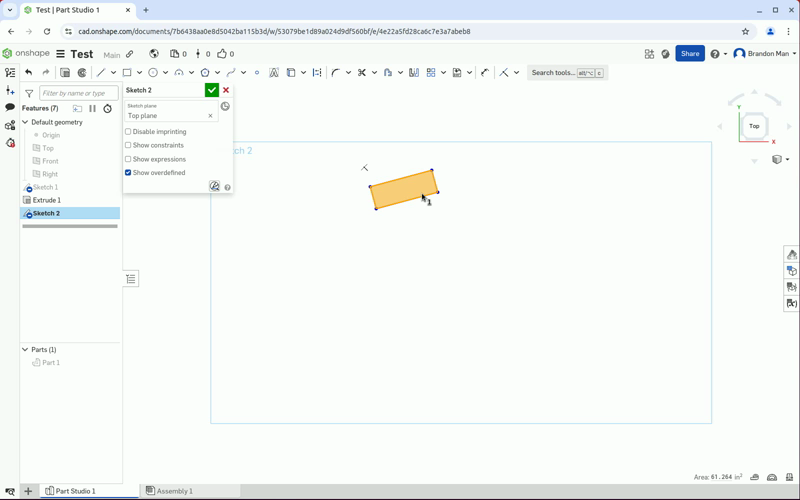
mouse_move(73, 352)
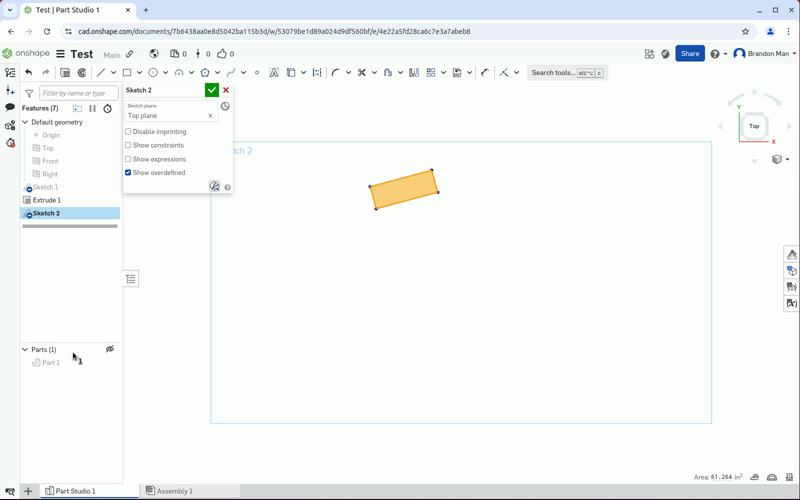
key(shift+y)
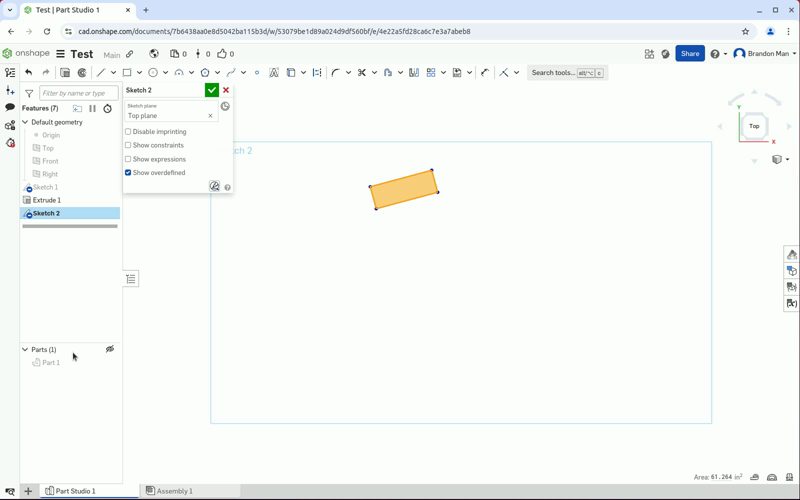
key(shift+e)
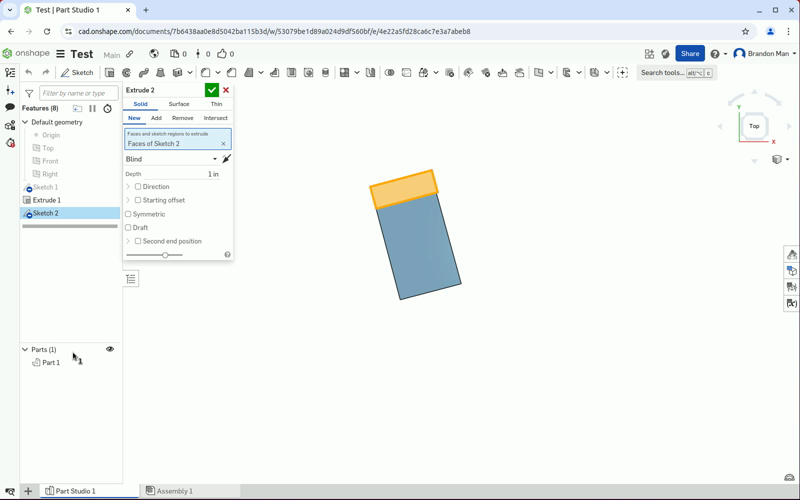
mouse_move(143, 106)
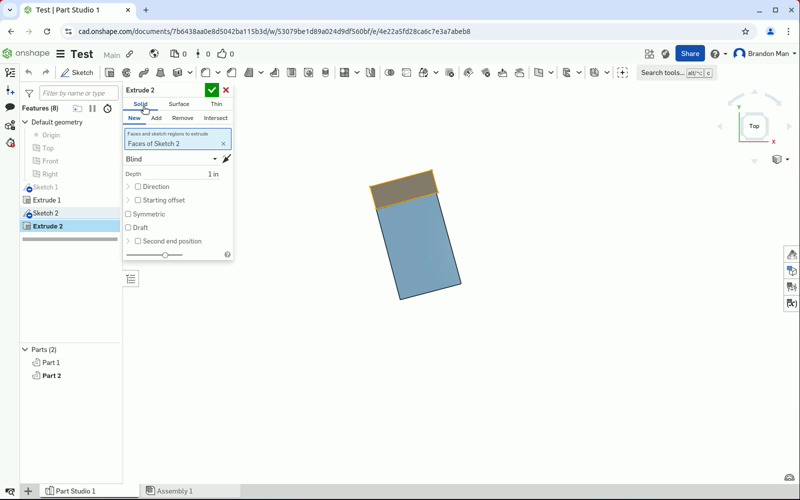
click(143, 106)
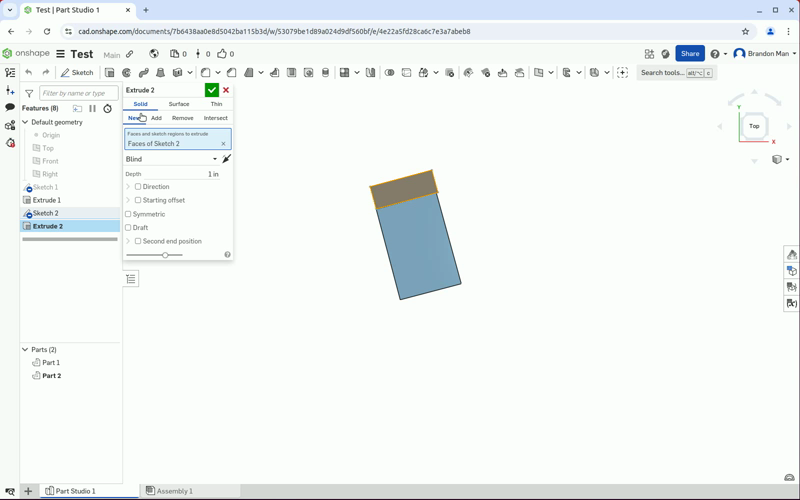
mouse_move(137, 120)
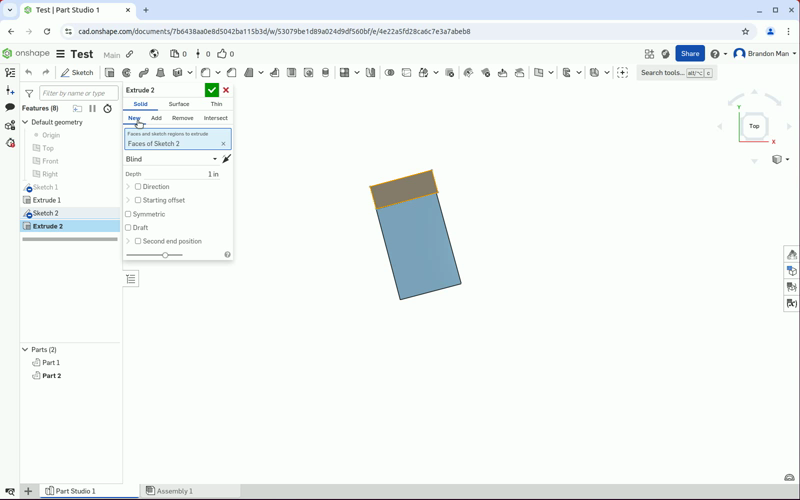
click(137, 120)
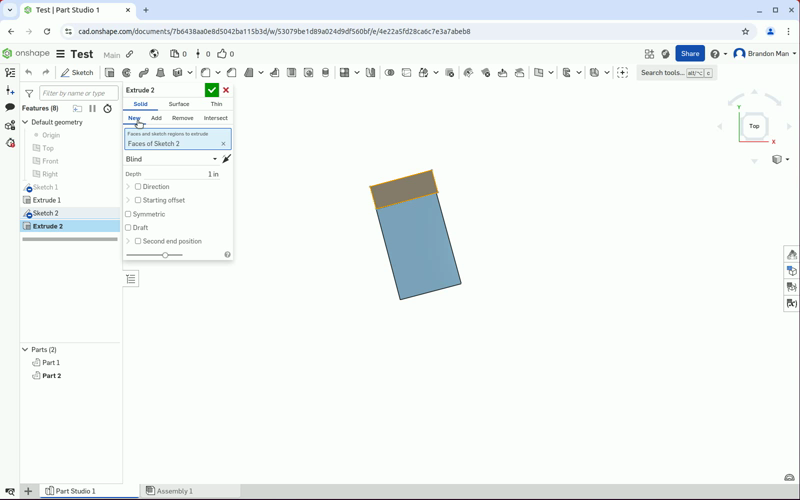
key(tab, 4)
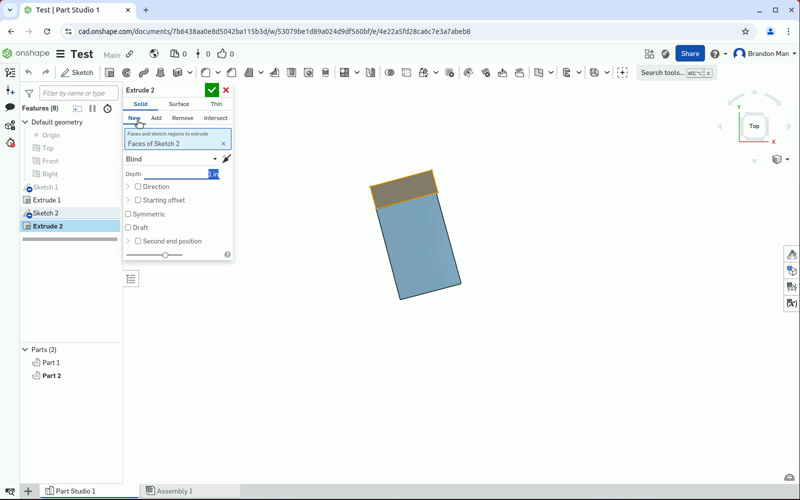
text(1.685)
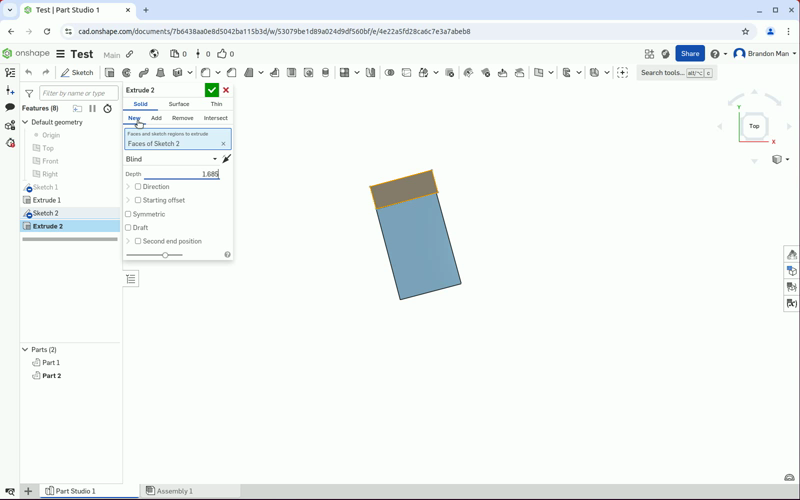
key(enter)
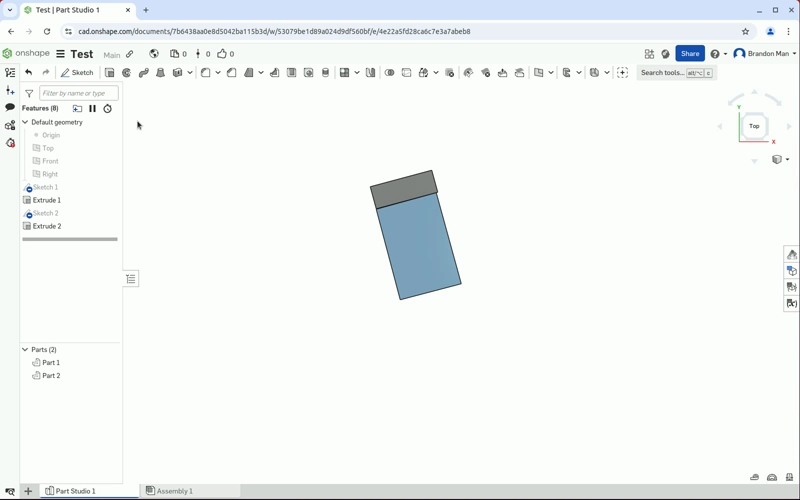
key(shift+h)
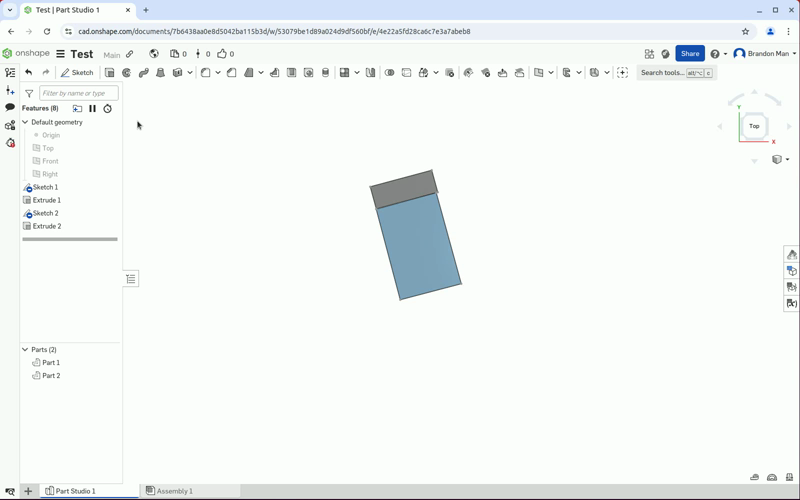
key(shift+h)
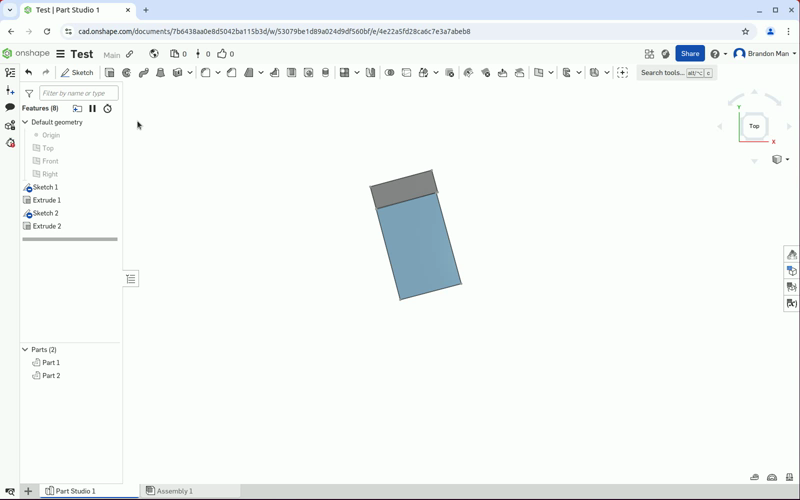
key(shift+7)
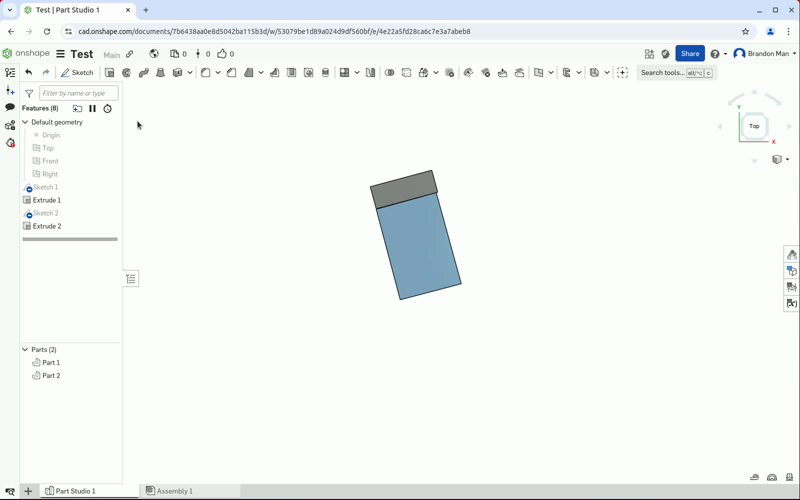
key(up, 3)
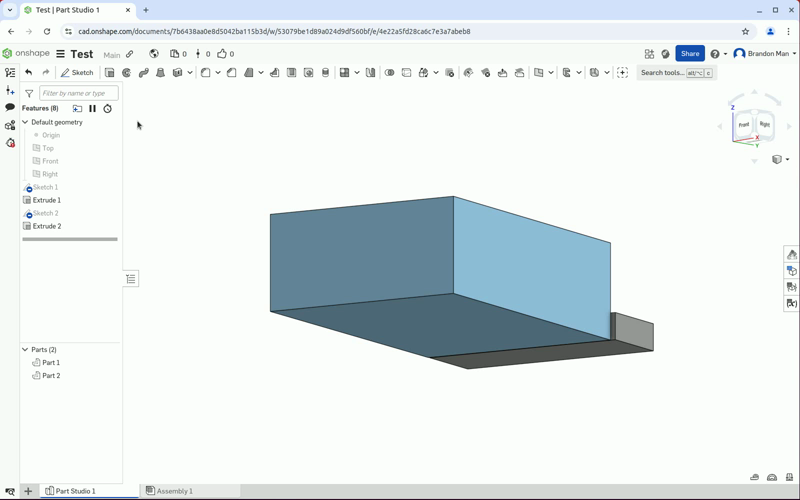
key(left, 3)
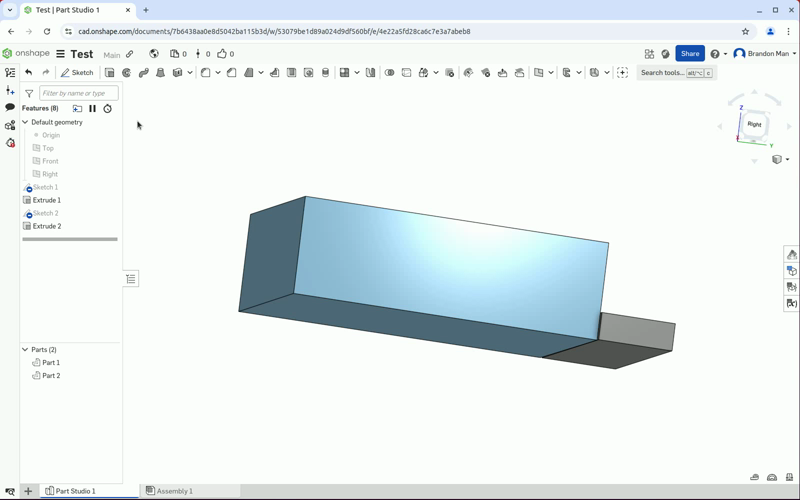
key(right, 3)
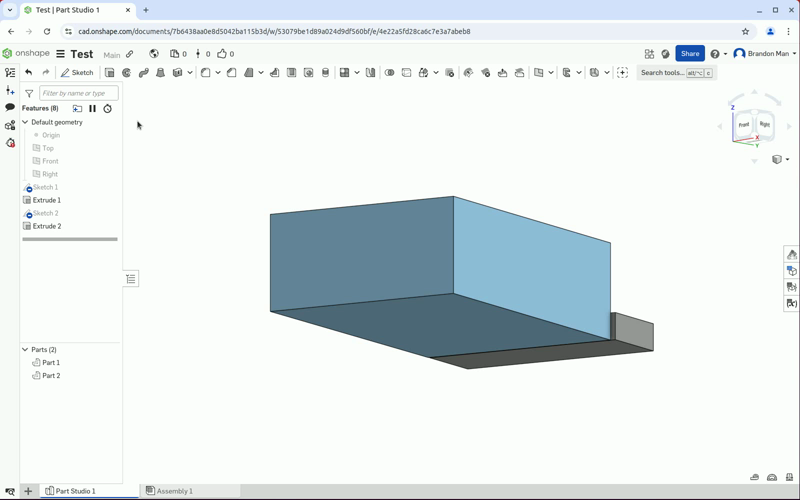
key(down, 3)
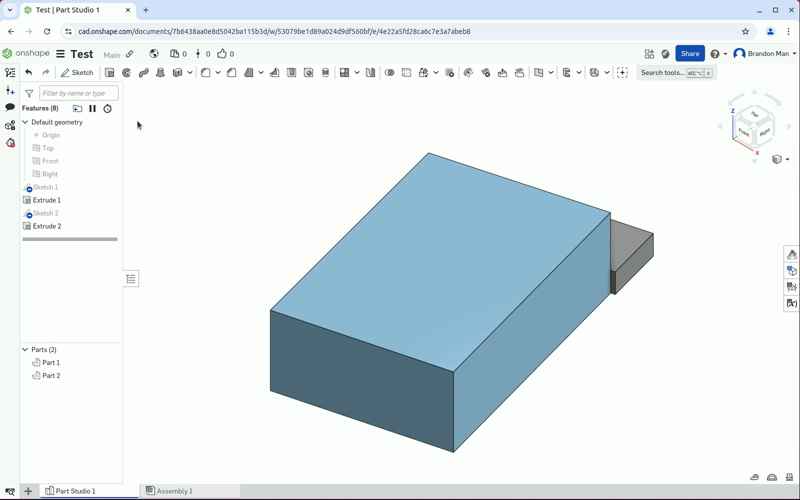
mouse_move(73, 189)
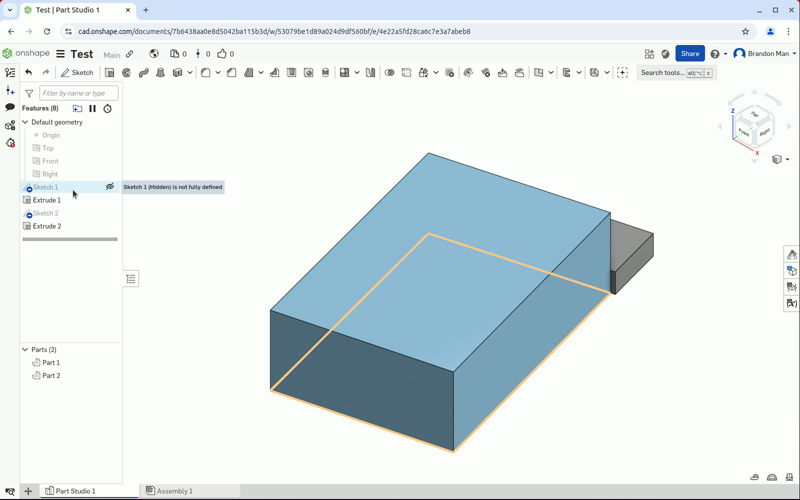
click(73, 189)